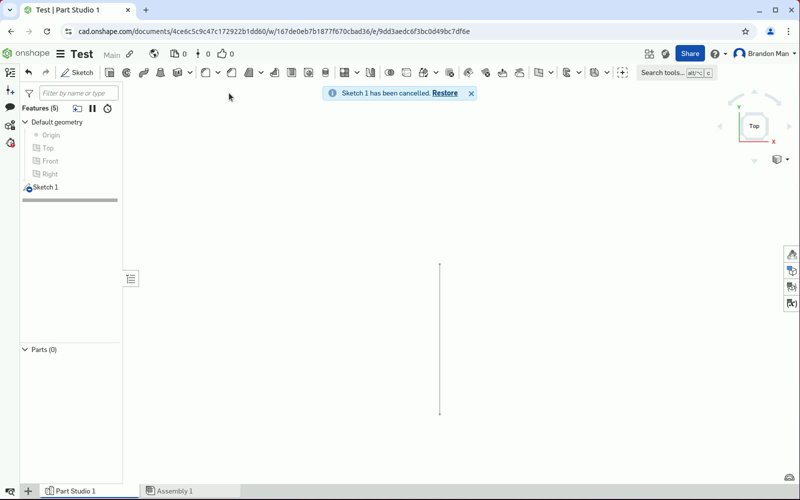
key(shift+h)
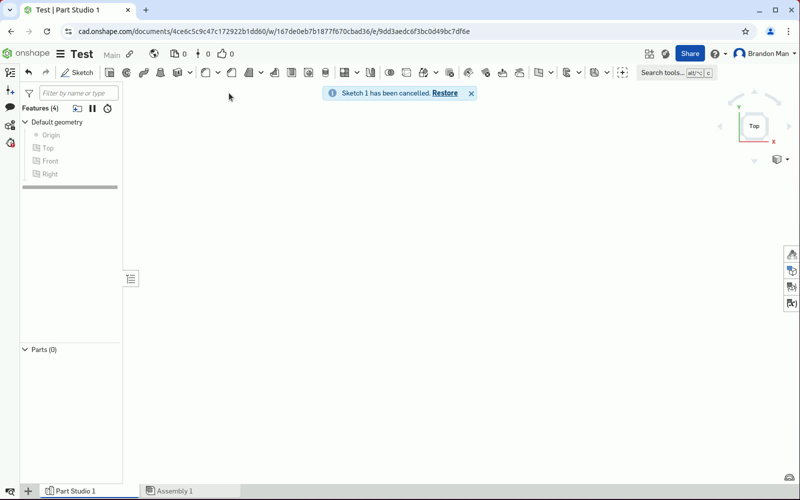
key(shift+s)
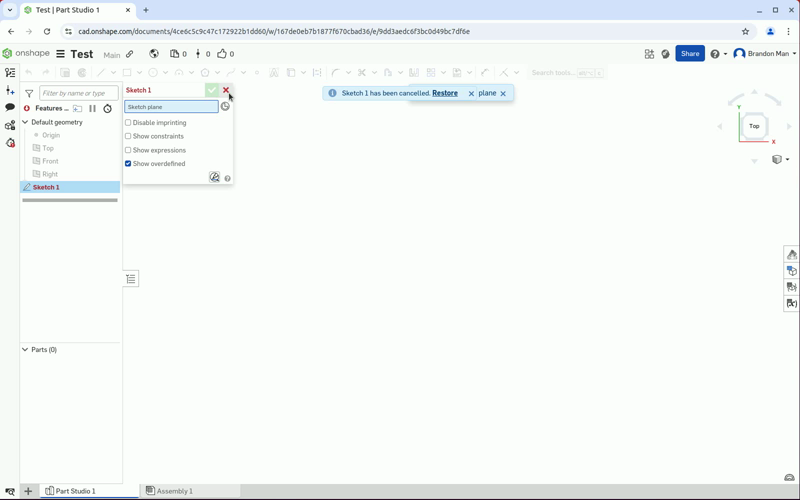
mouse_move(73, 150)
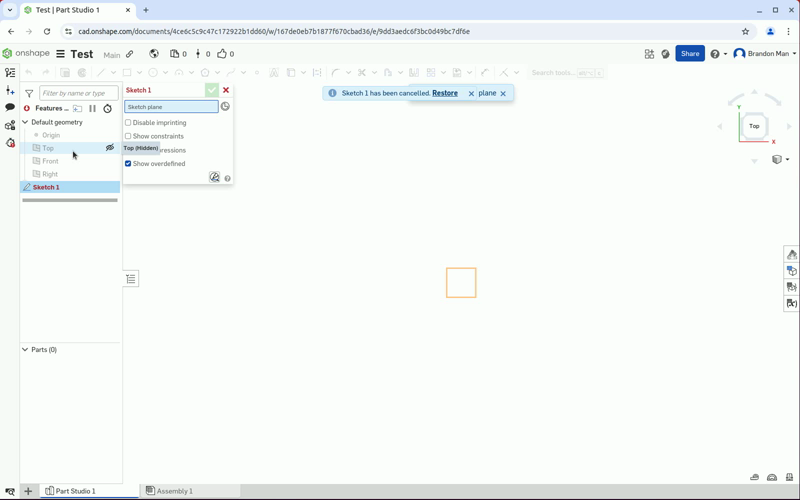
click(73, 150)
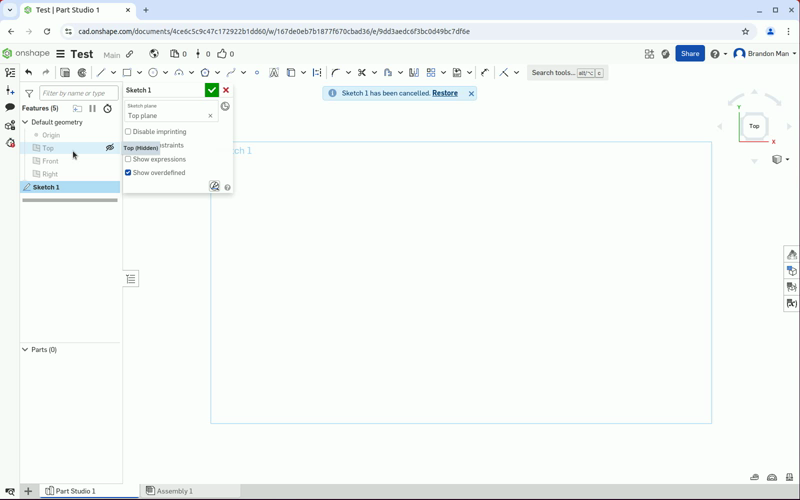
mouse_move(73, 352)
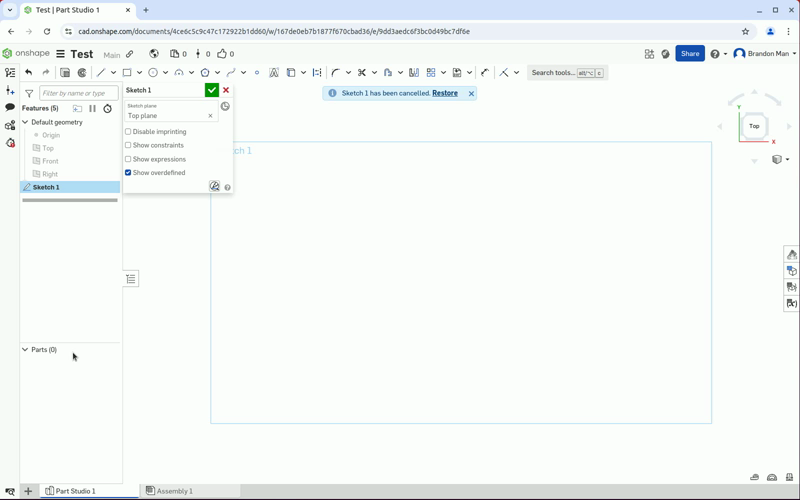
key(y)
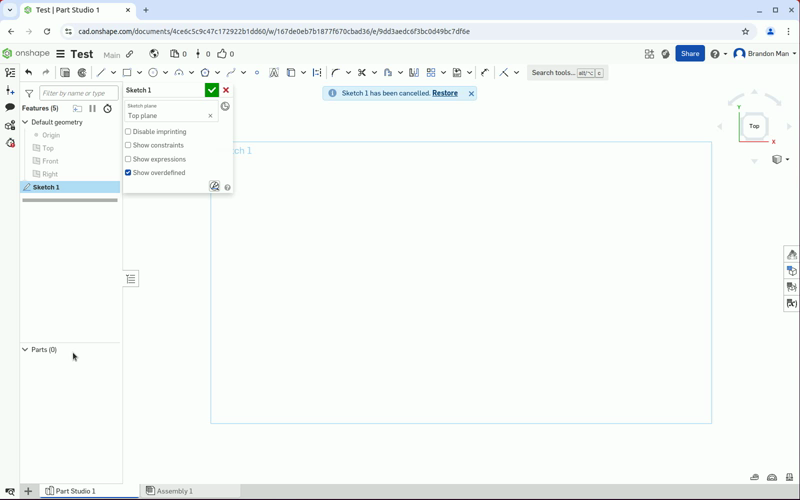
key(l)
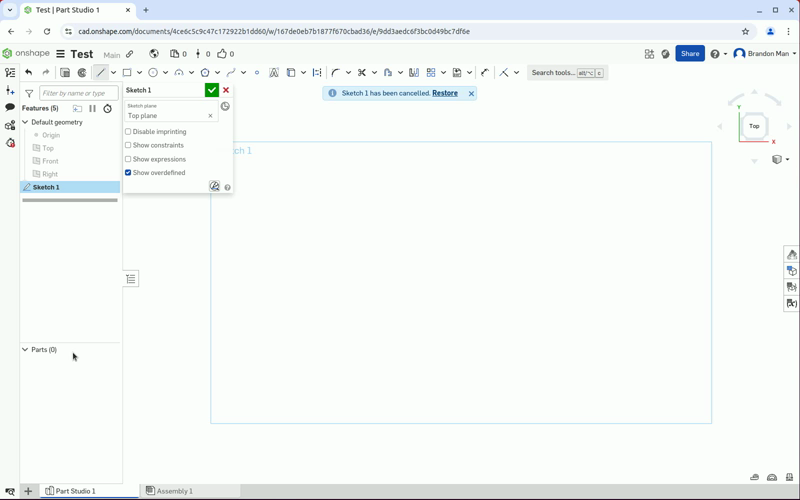
key_down(shift)
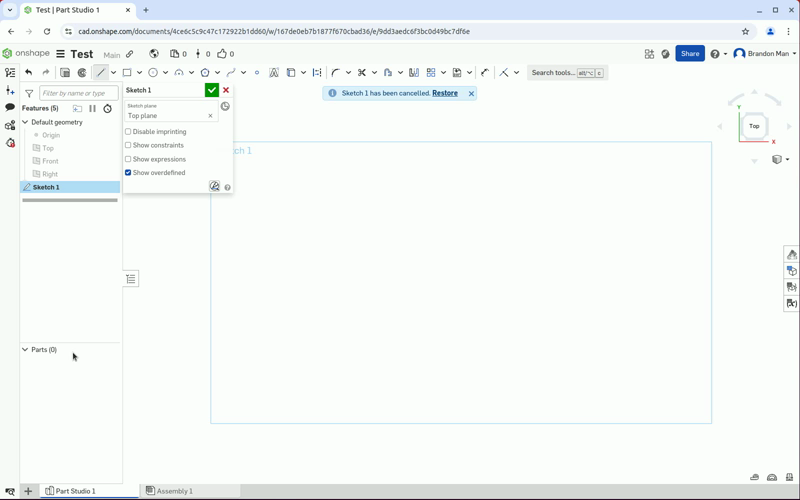
mouse_move(390, 282)
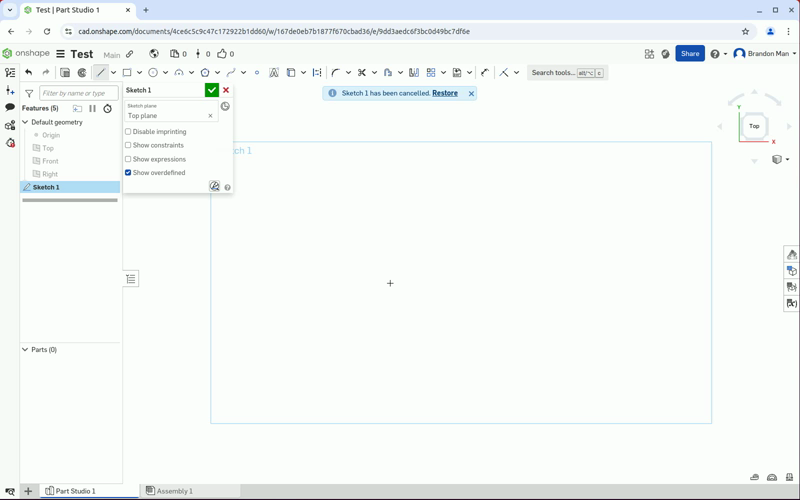
click(390, 282)
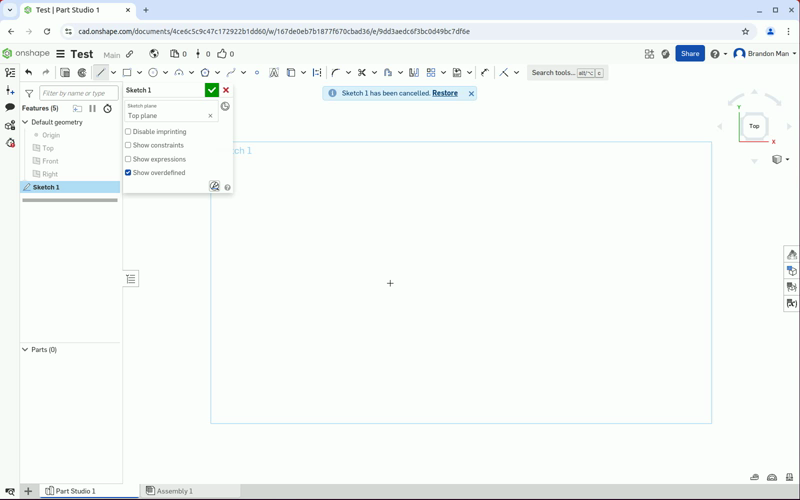
key_up(shift)
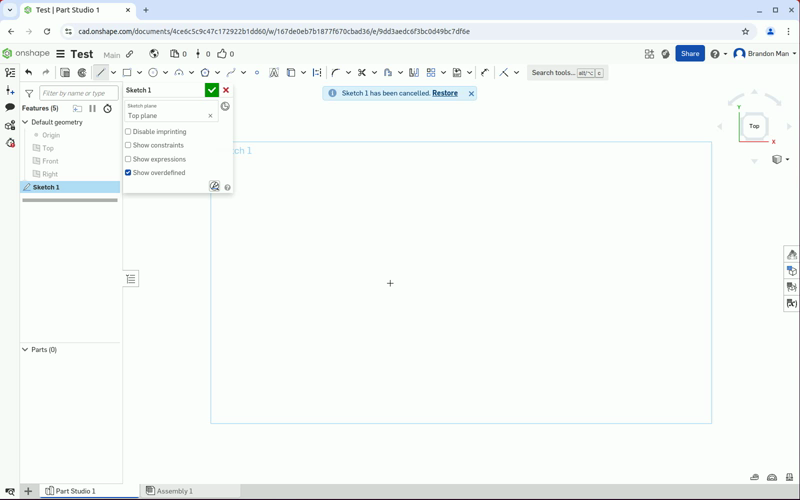
key_down(shift)
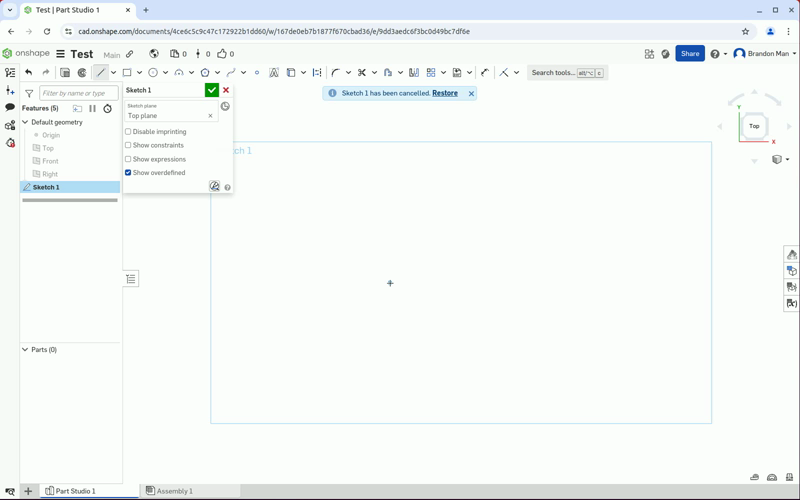
mouse_move(461, 282)
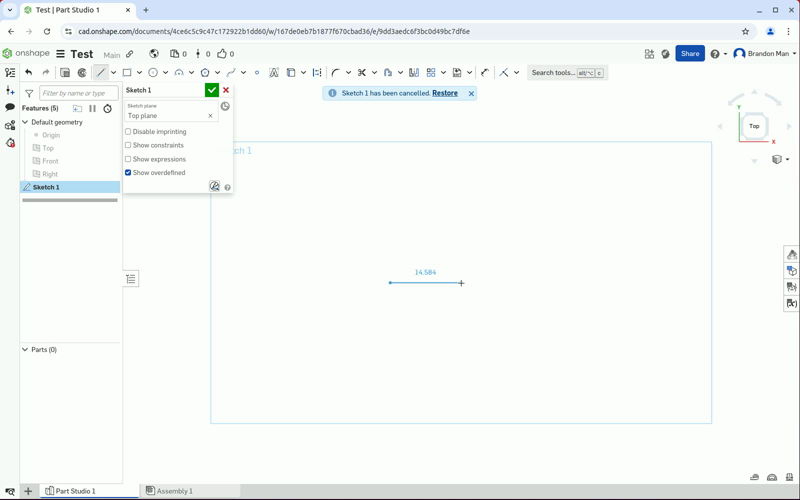
click(461, 282)
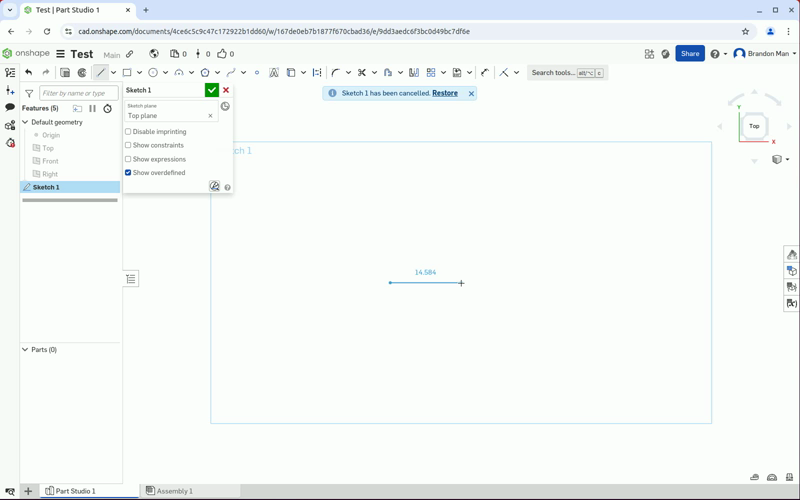
key_up(shift)
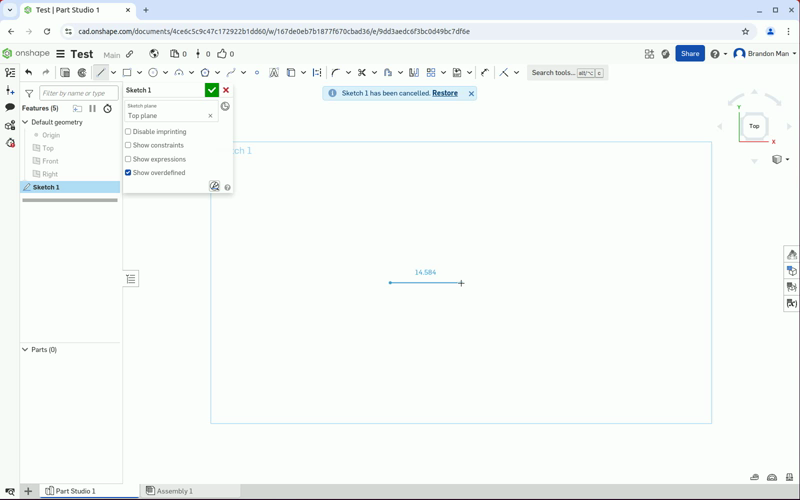
key_down(shift)
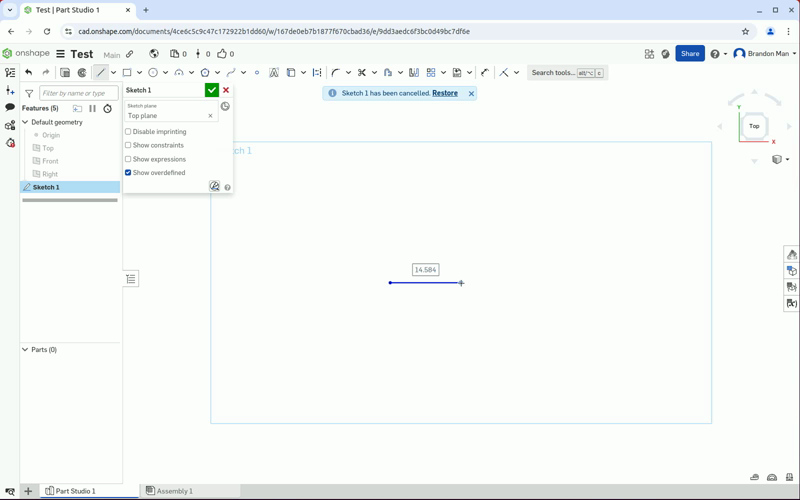
mouse_move(530, 282)
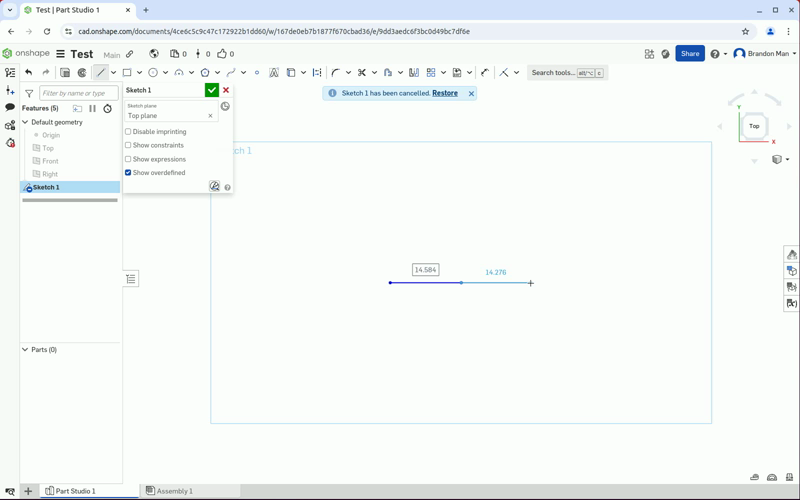
click(530, 282)
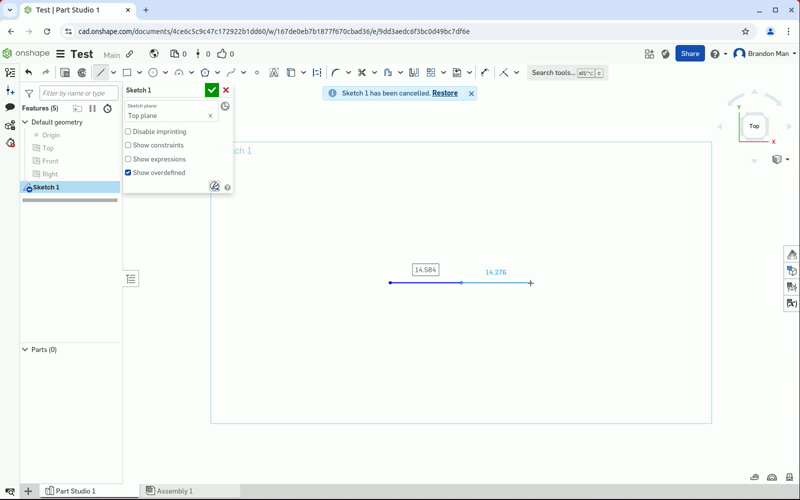
key_up(shift)
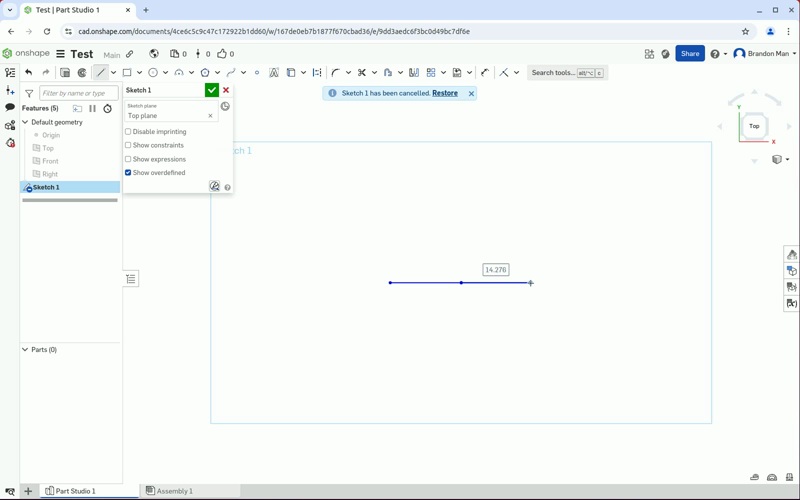
key_down(shift)
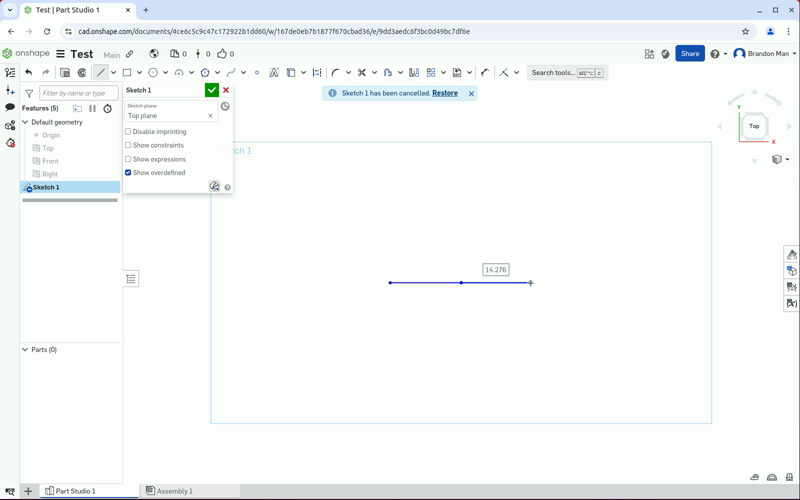
mouse_move(530, 170)
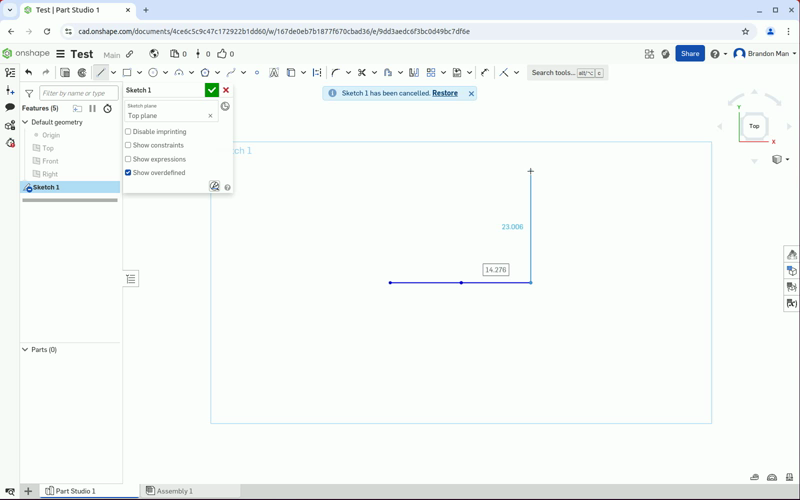
click(530, 170)
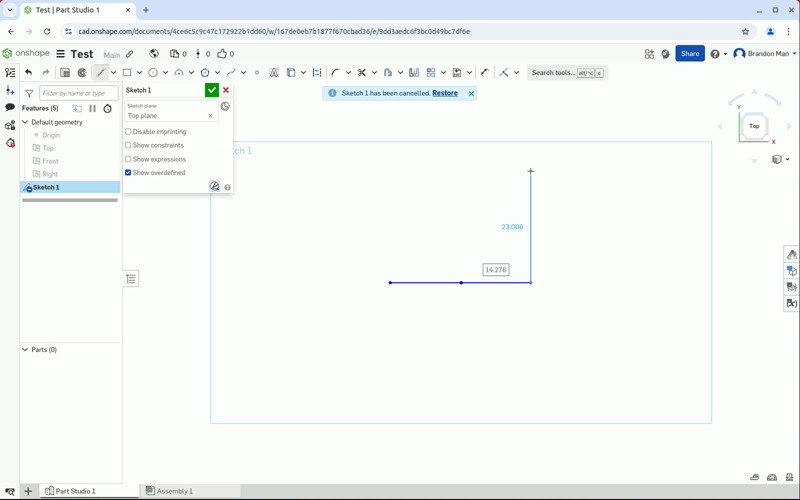
key_up(shift)
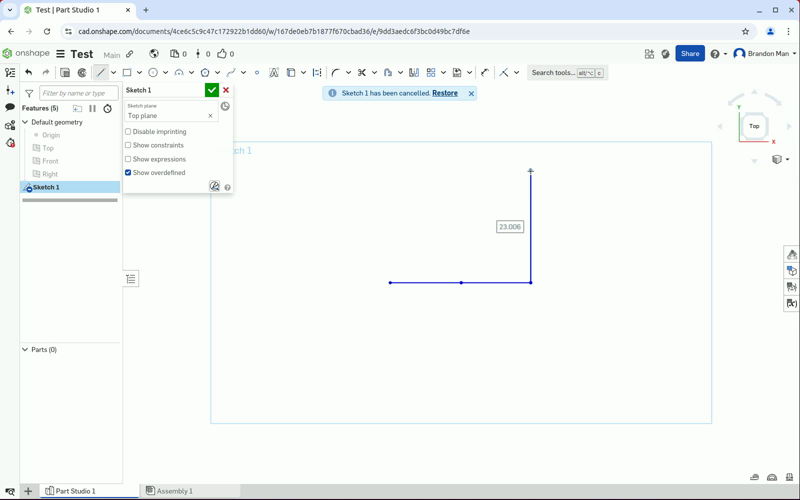
key_down(shift)
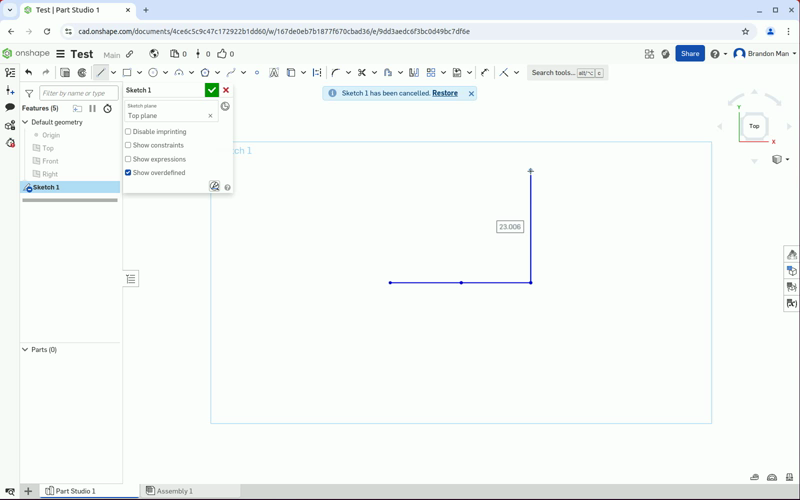
mouse_move(390, 170)
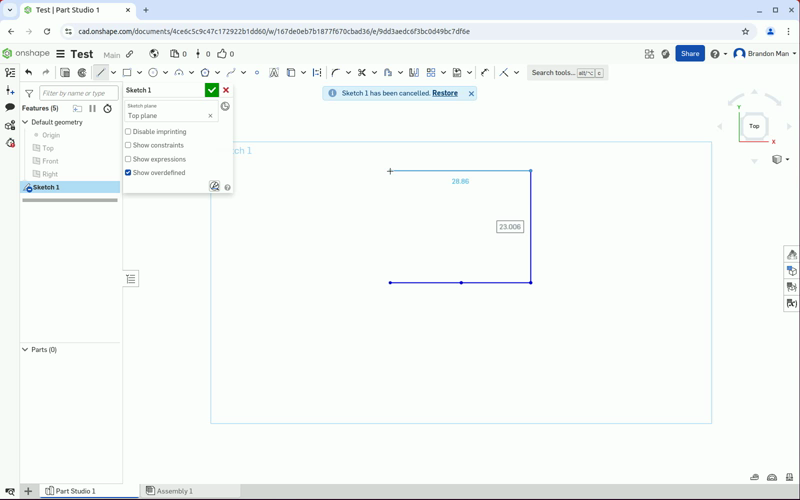
click(390, 170)
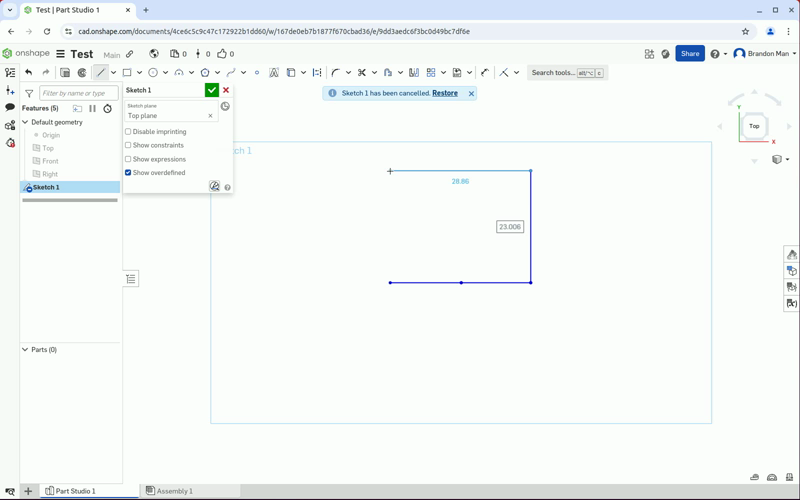
key_up(shift)
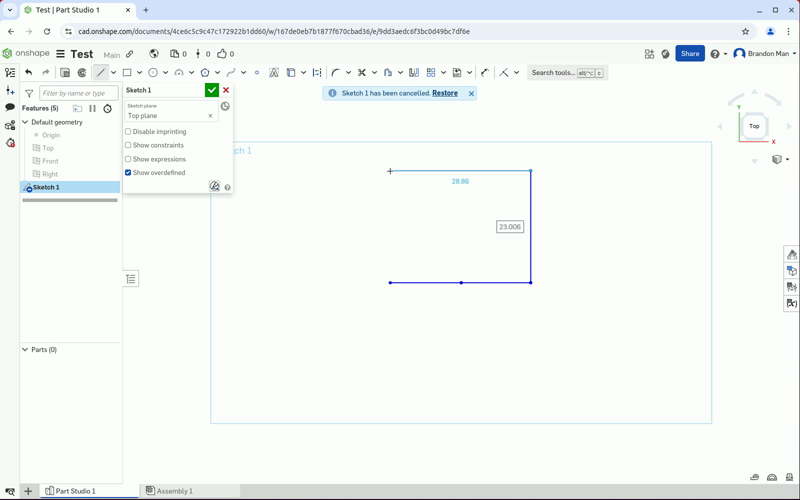
key_down(shift)
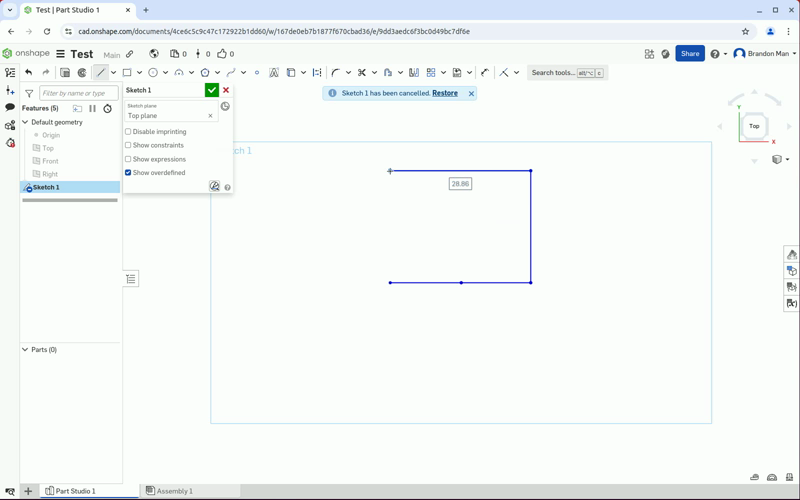
mouse_move(390, 282)
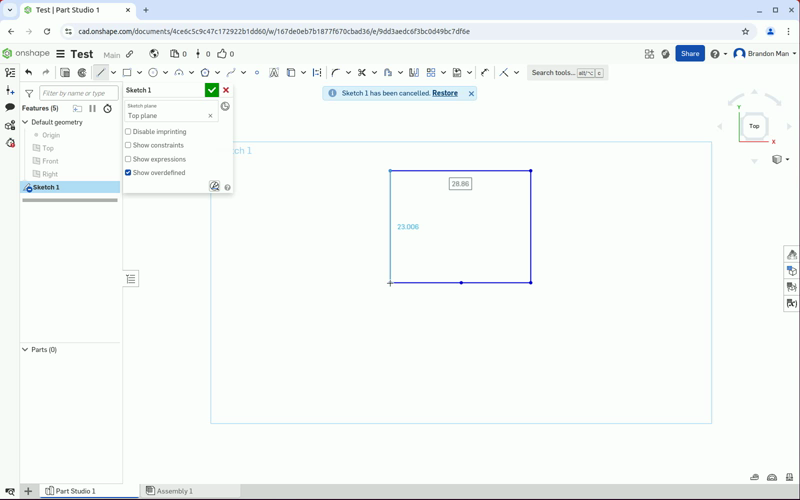
key_up(shift)
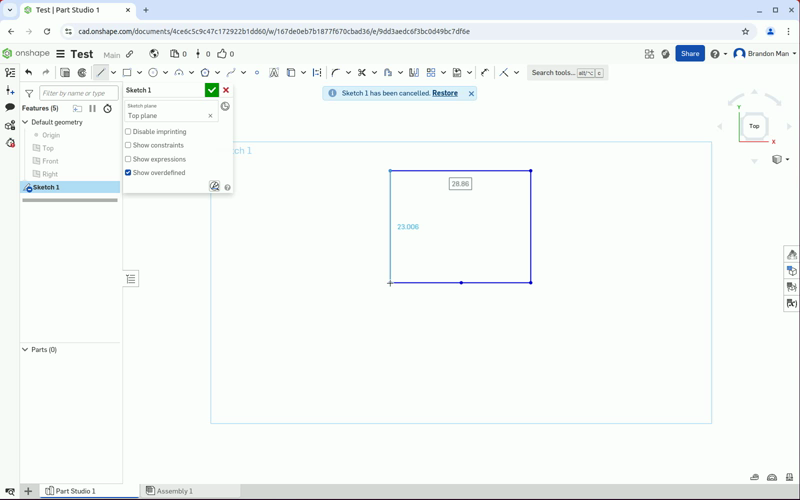
click(390, 282)
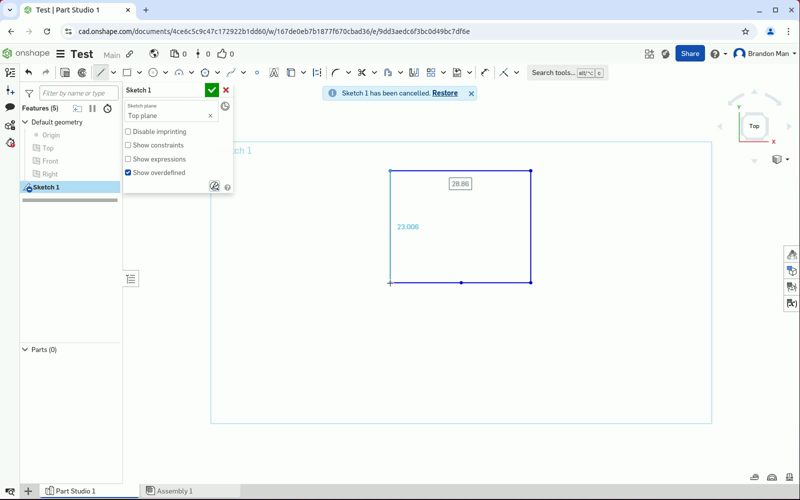
key(esc)
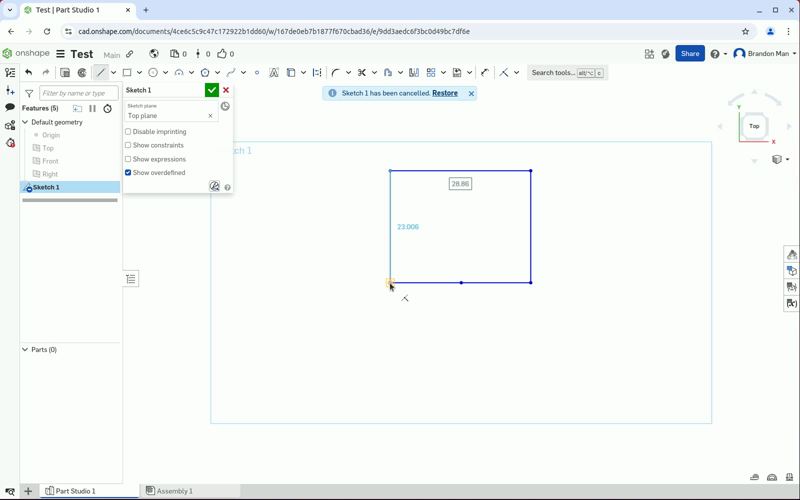
mouse_move(437, 254)
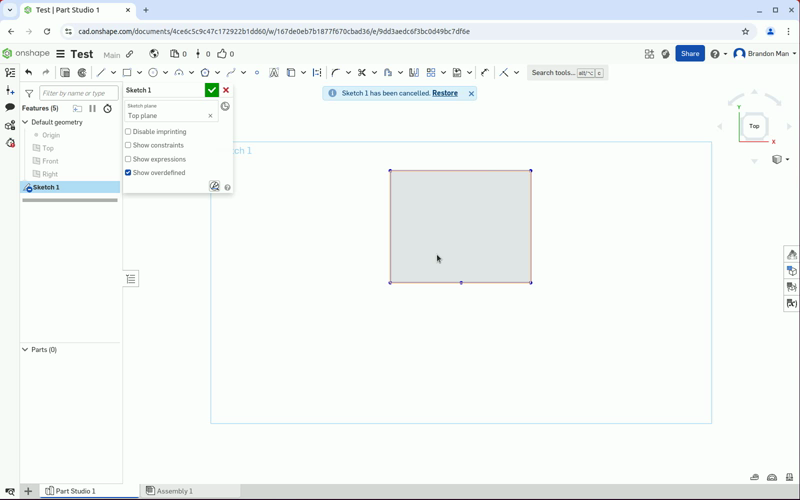
click(437, 254)
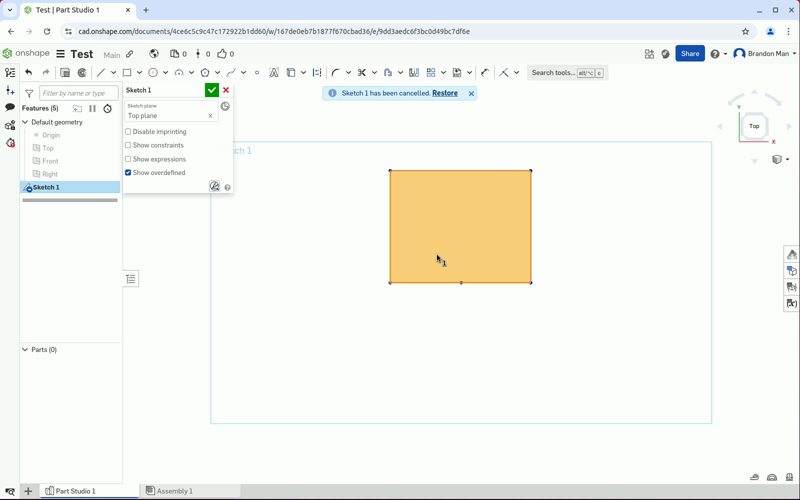
mouse_move(73, 352)
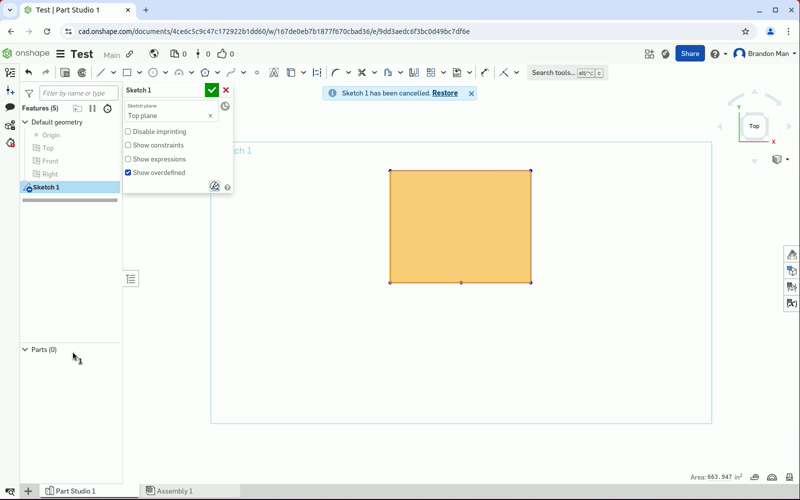
key(shift+y)
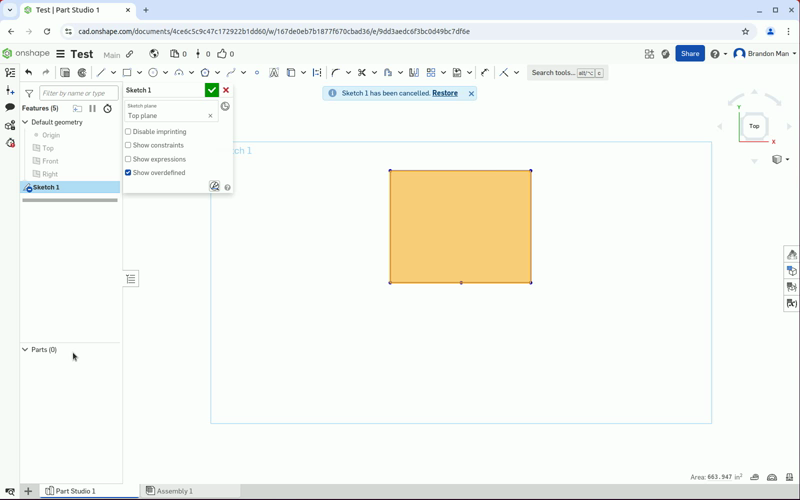
key(shift+e)
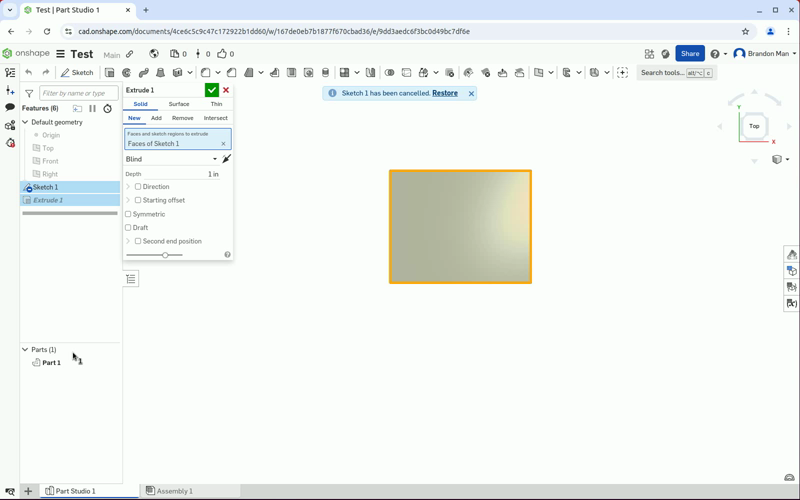
mouse_move(143, 106)
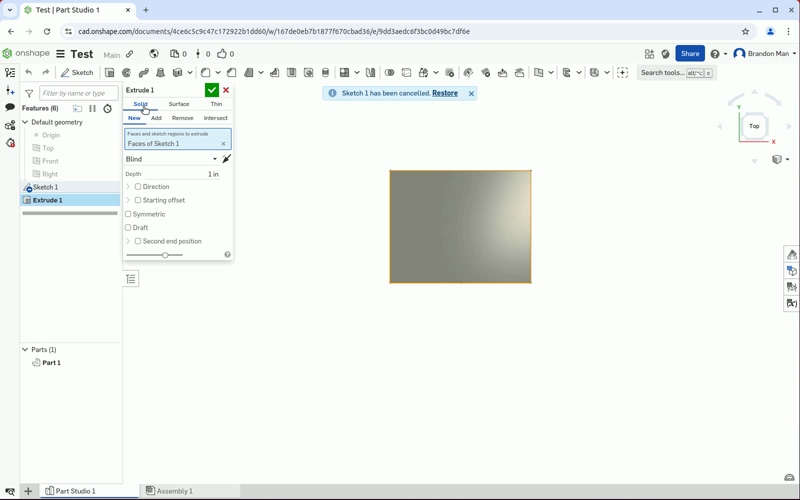
click(143, 106)
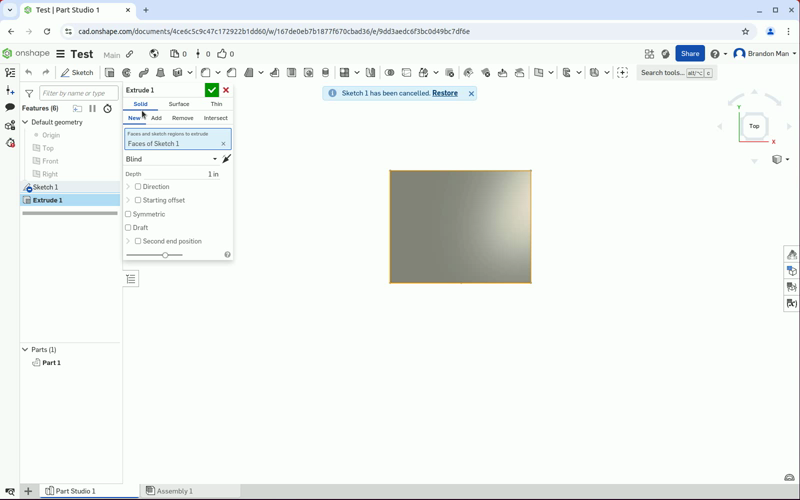
mouse_move(137, 120)
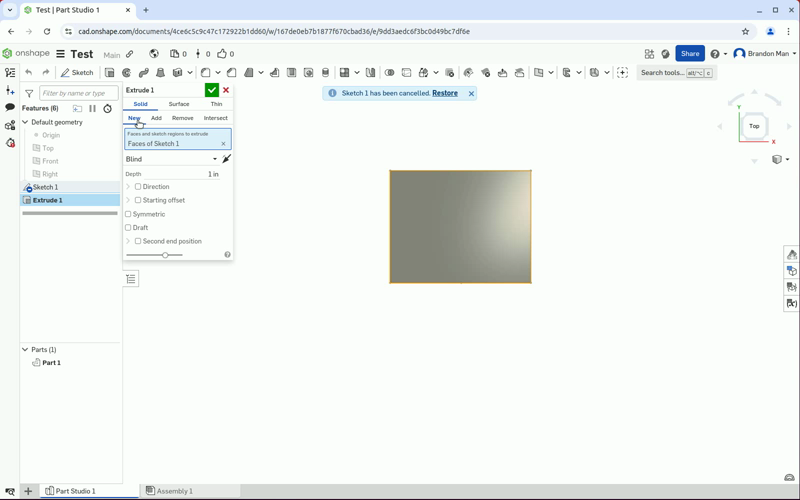
click(137, 120)
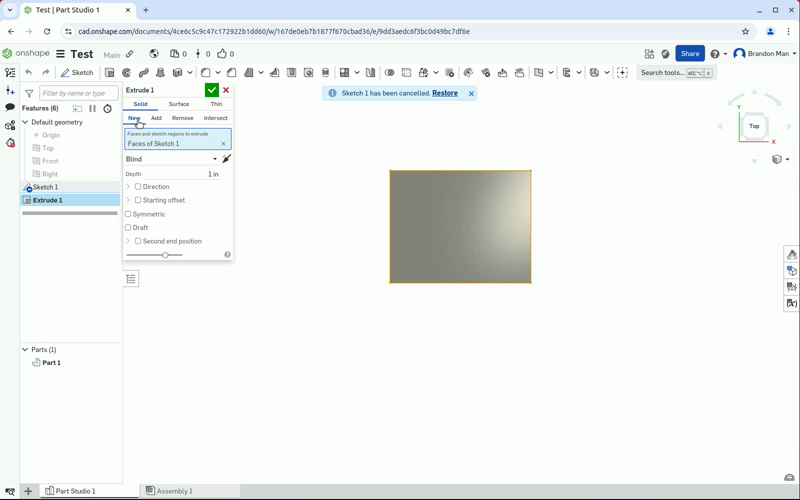
key(tab, 4)
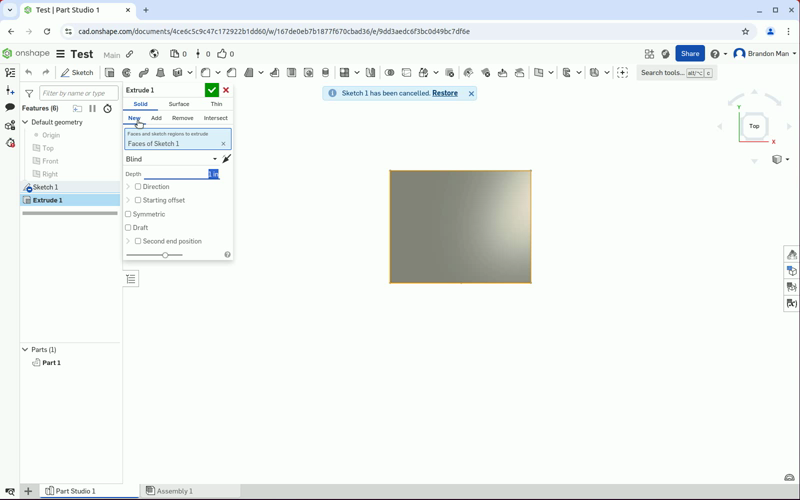
text(22.627)
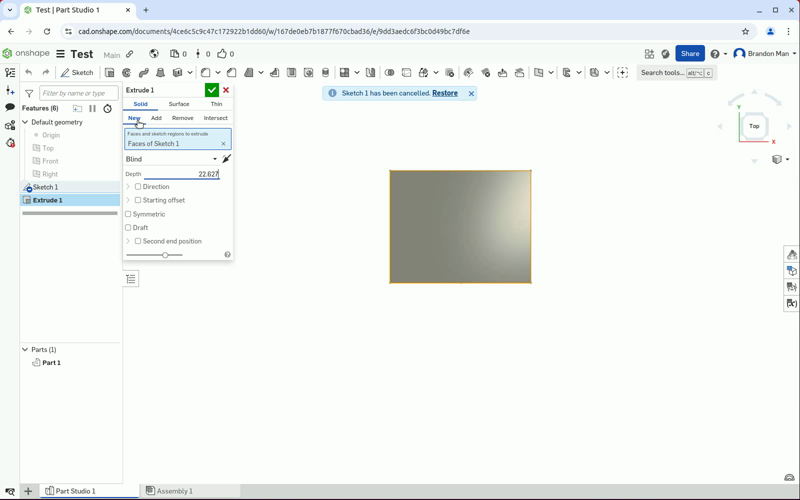
key(enter)
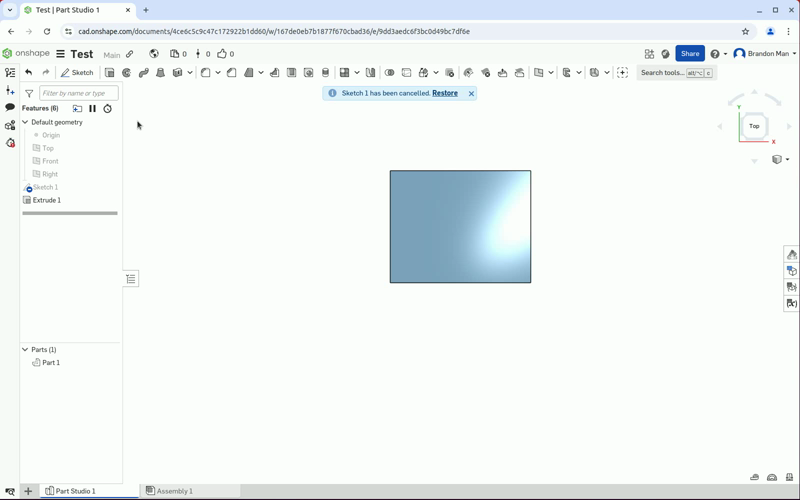
key(shift+h)
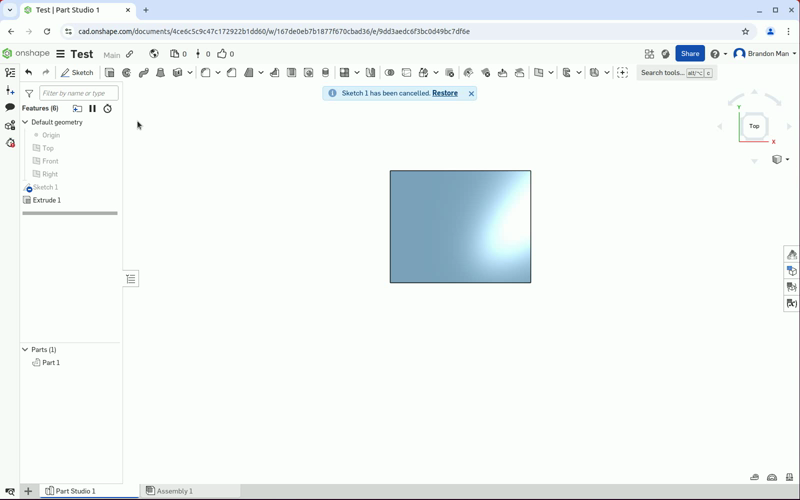
key(shift+h)
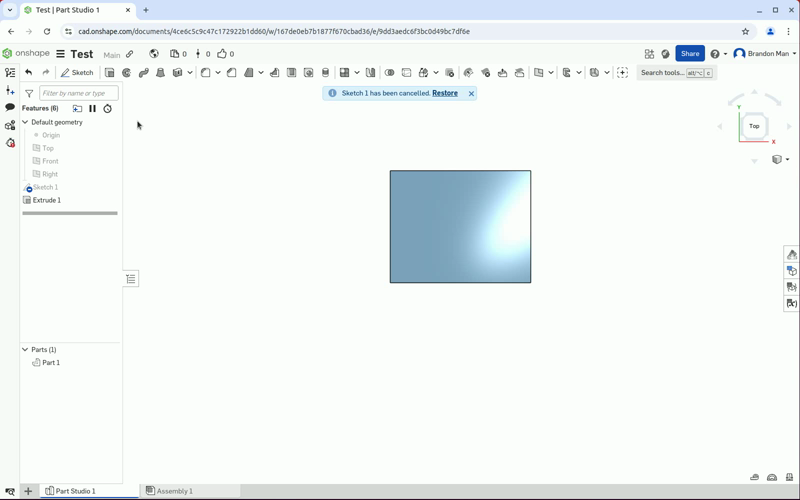
mouse_move(73, 189)
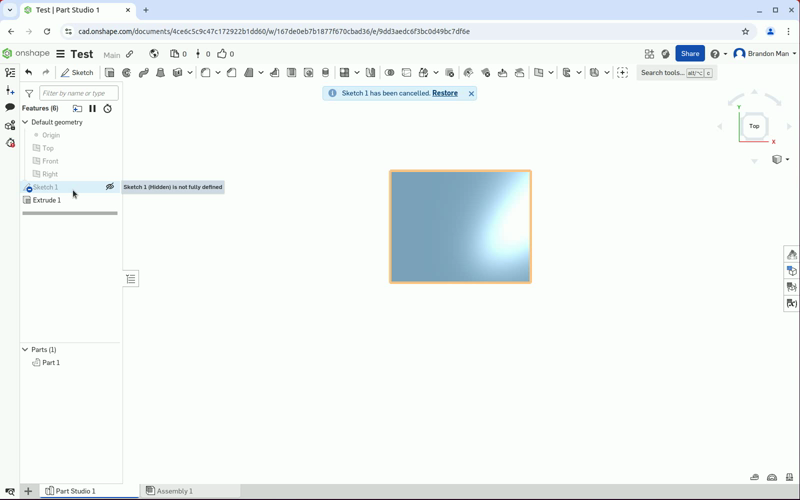
click(73, 189)
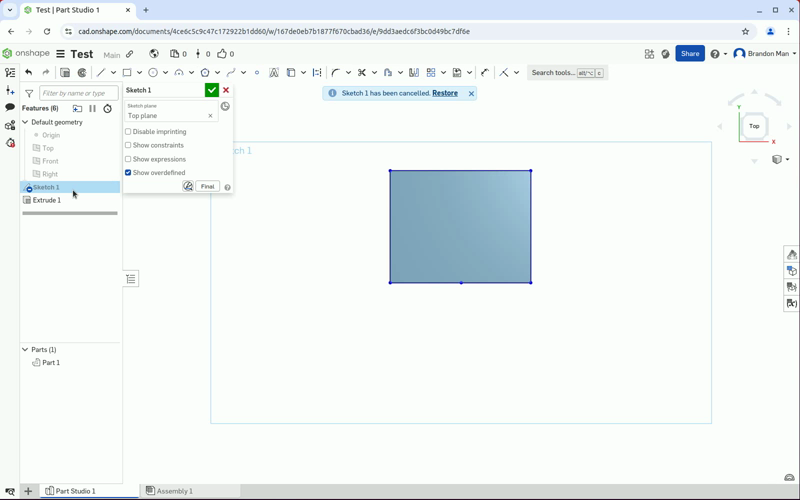
mouse_move(229, 92)
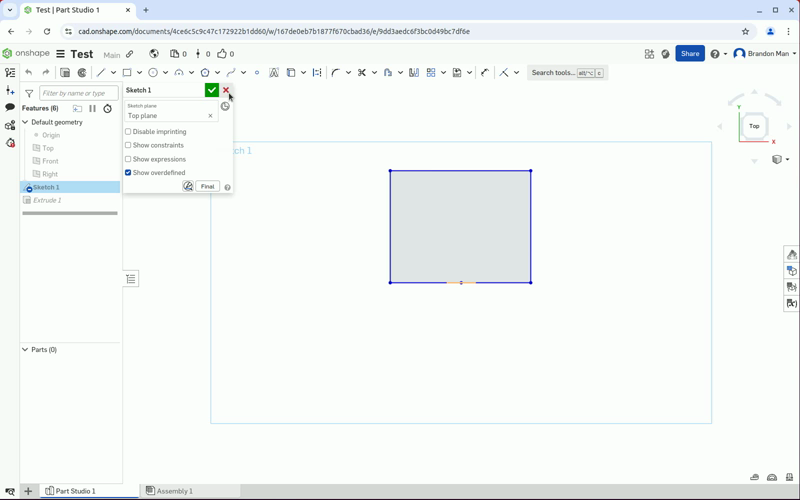
click(229, 92)
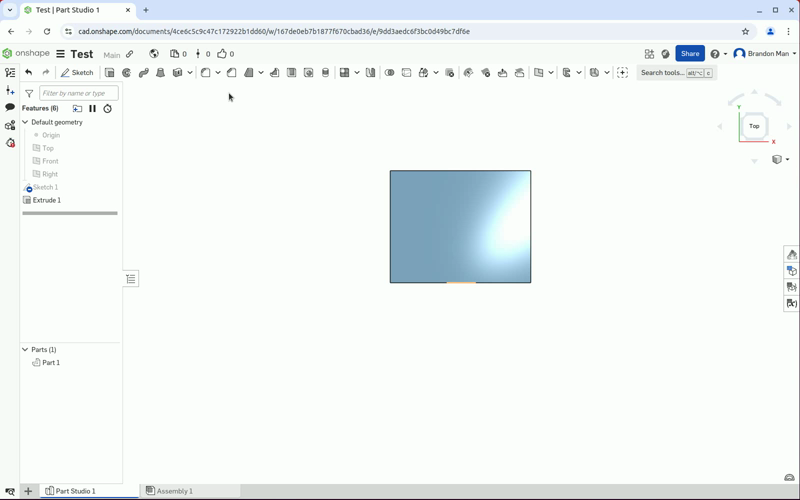
mouse_move(541, 75)
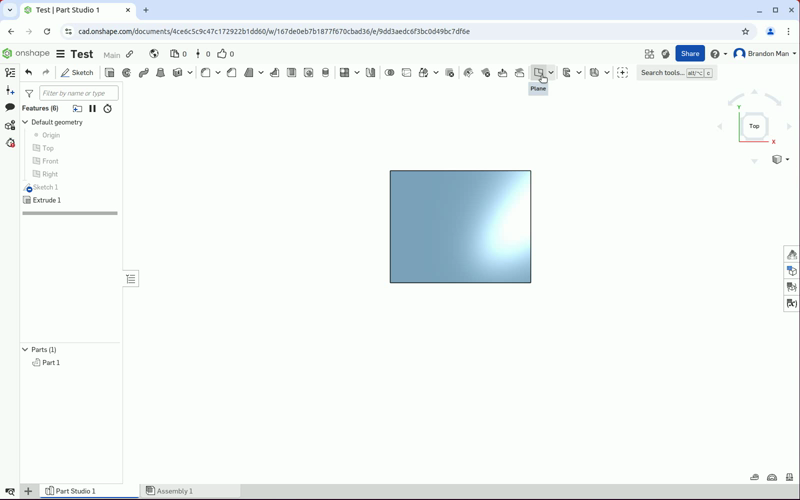
click(541, 75)
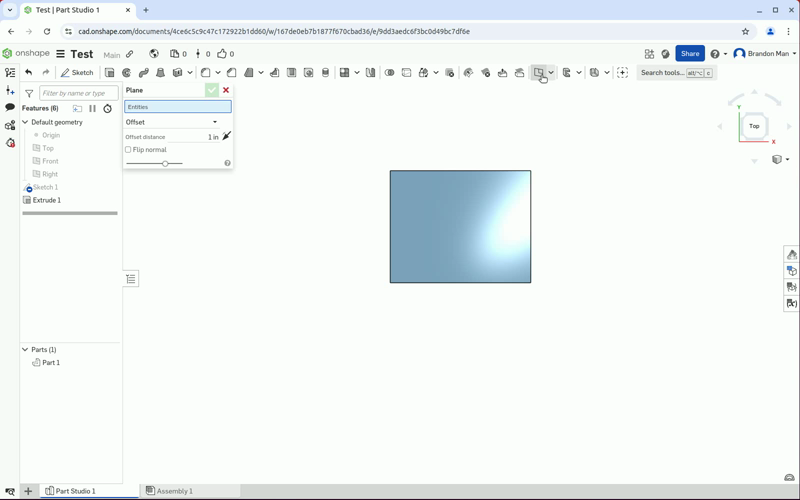
mouse_move(73, 150)
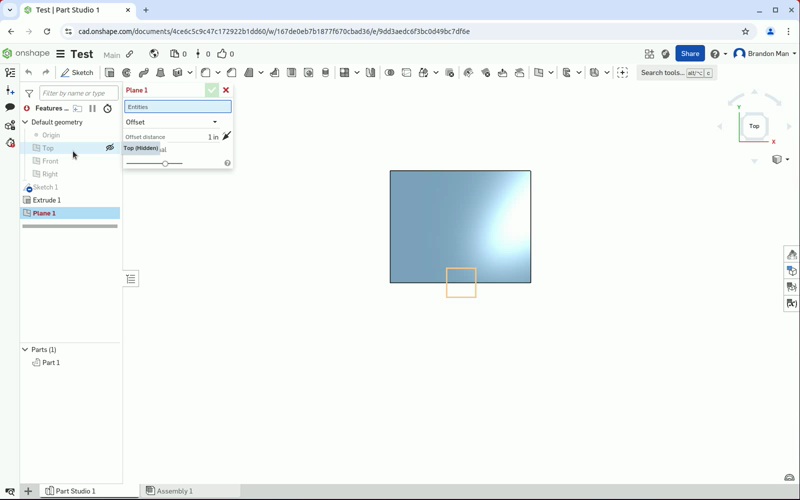
click(73, 150)
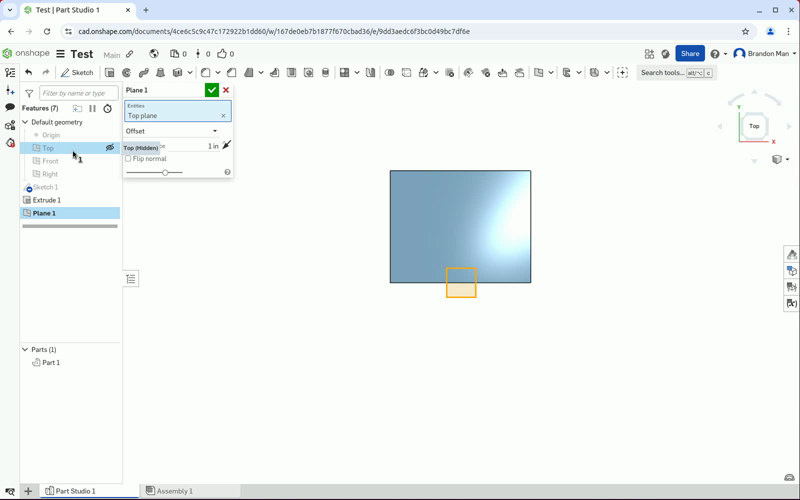
key(tab, 2)
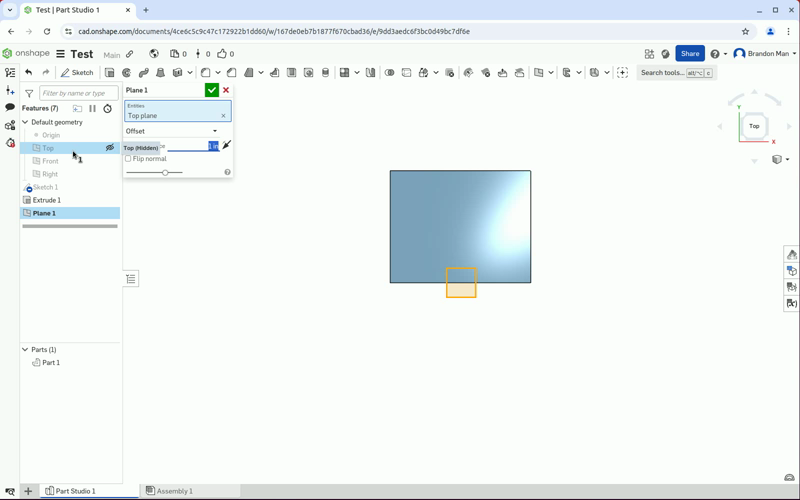
text(22.615)
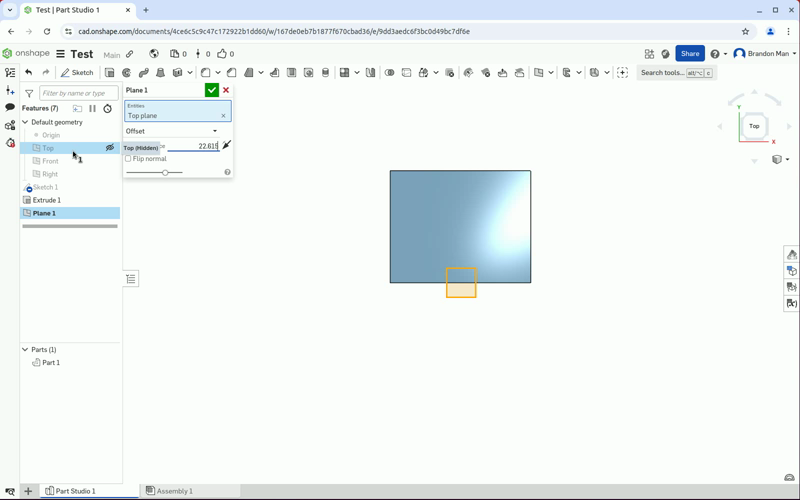
key(enter, 2)
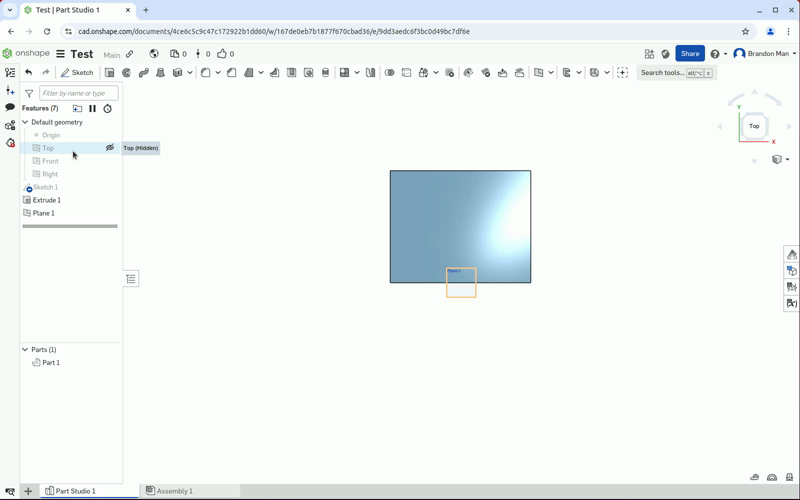
key(shift+s)
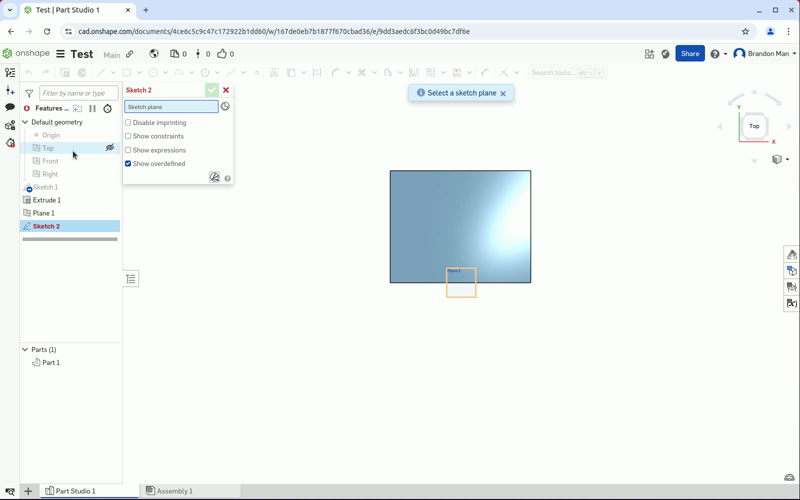
mouse_move(73, 215)
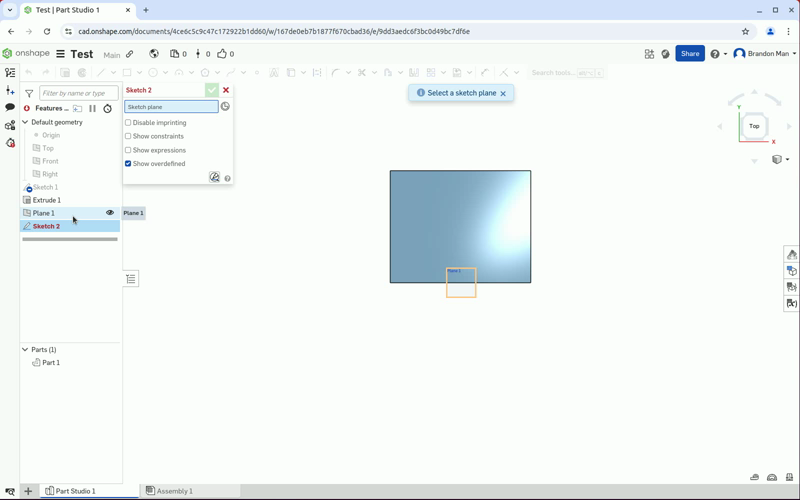
click(73, 215)
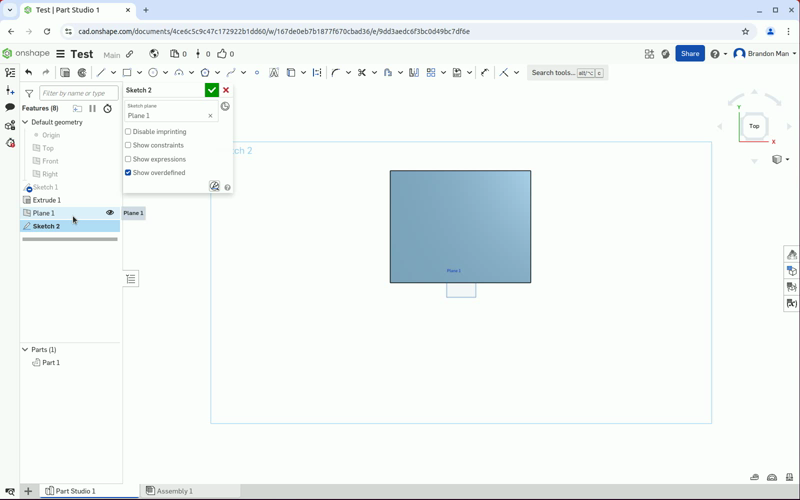
mouse_move(73, 352)
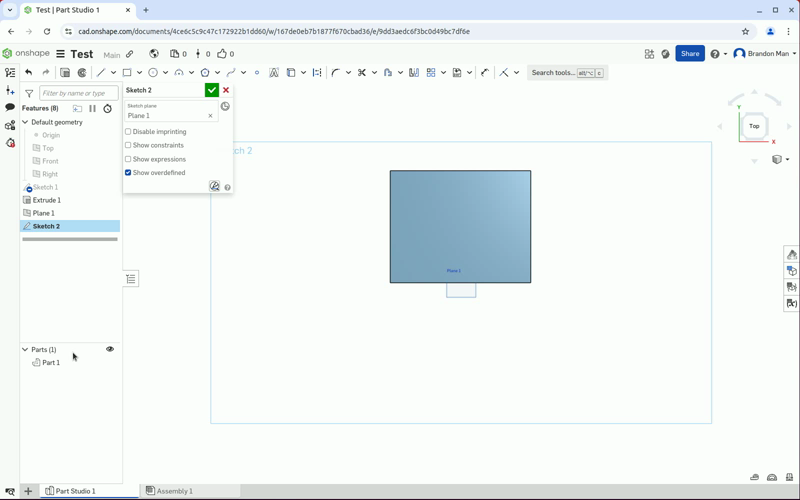
key(y)
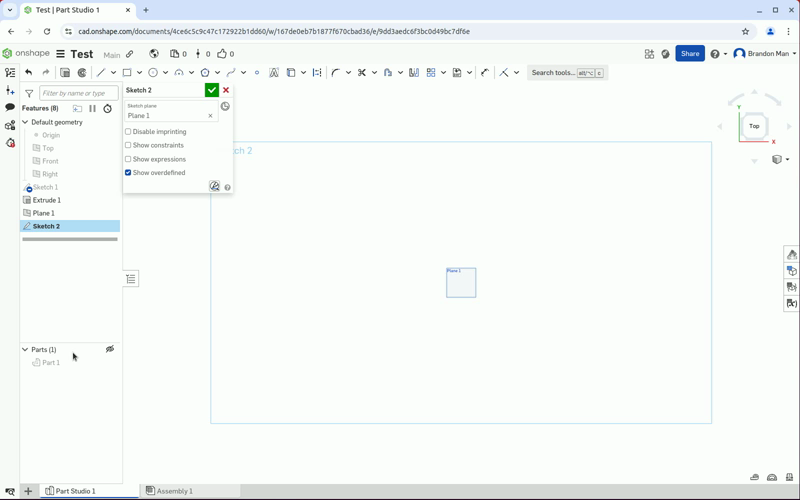
key(l)
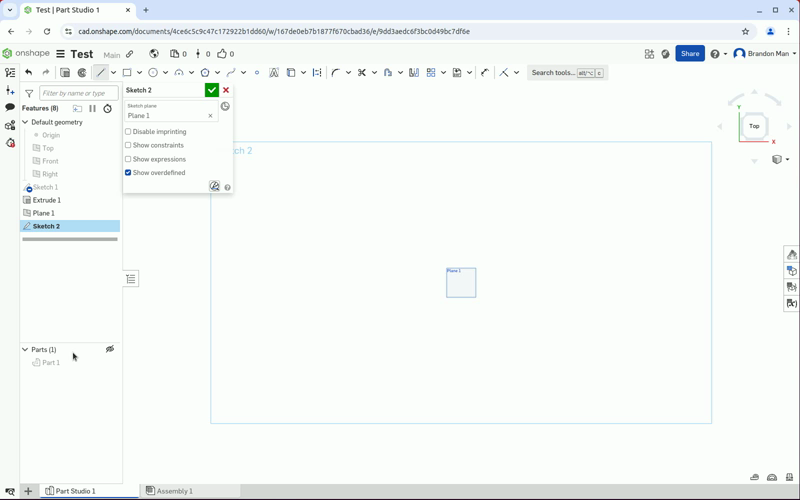
key_down(shift)
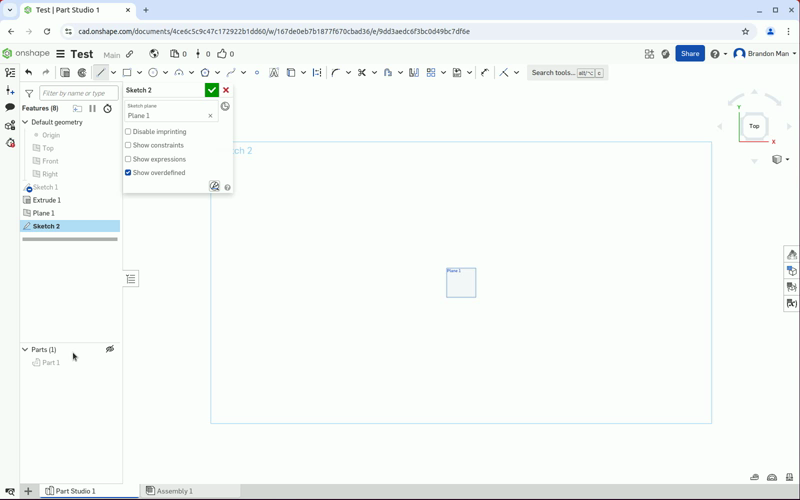
mouse_move(396, 273)
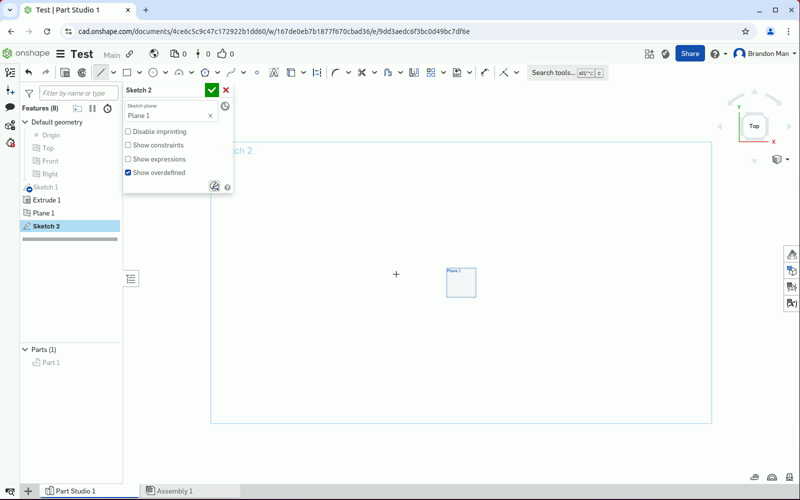
click(396, 273)
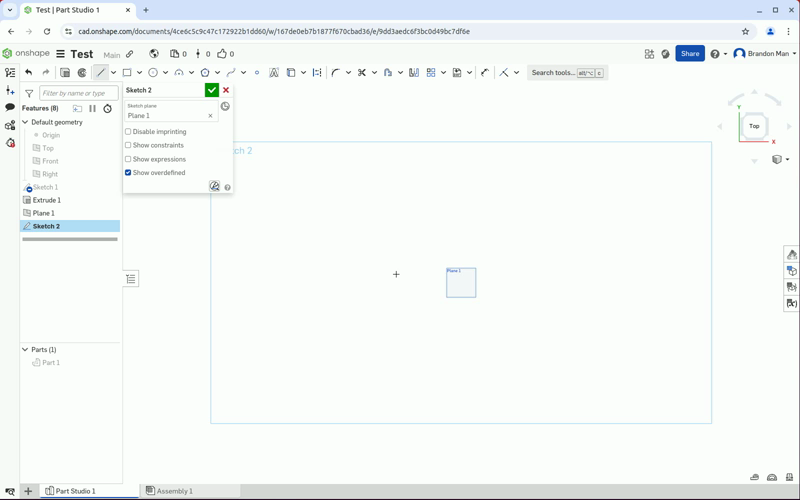
key_up(shift)
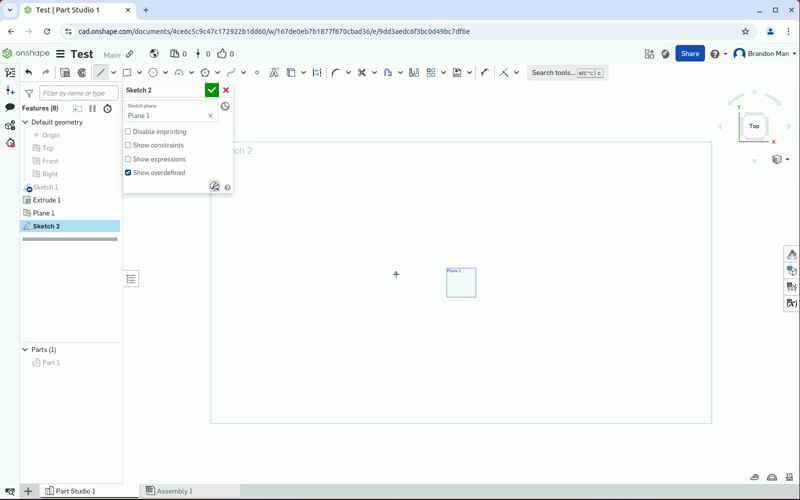
key_down(shift)
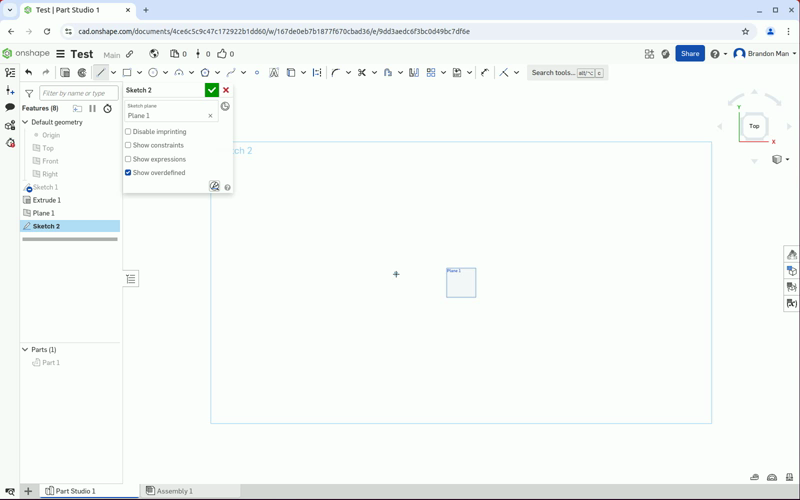
mouse_move(525, 273)
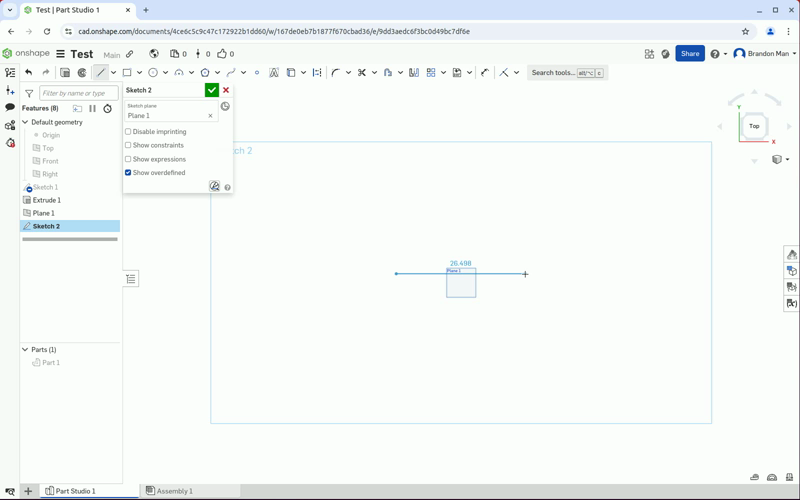
click(525, 273)
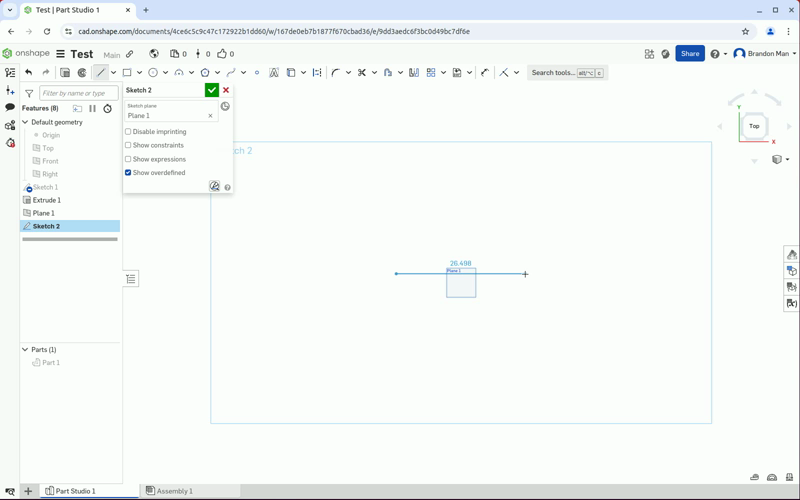
key_up(shift)
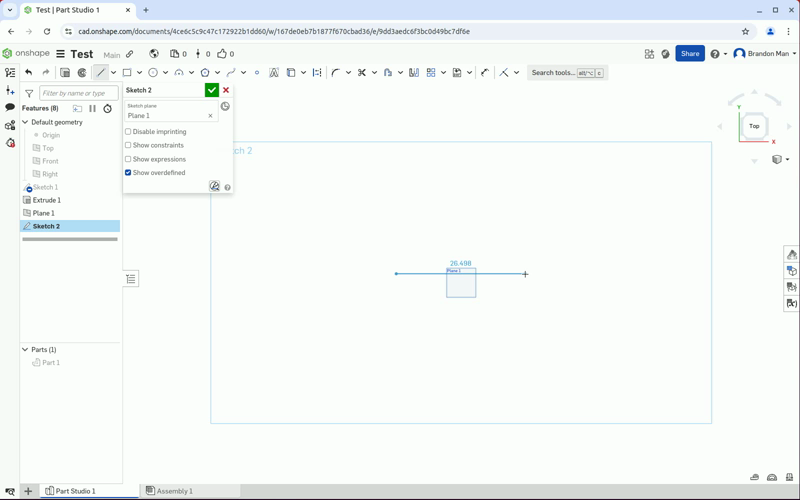
key_down(shift)
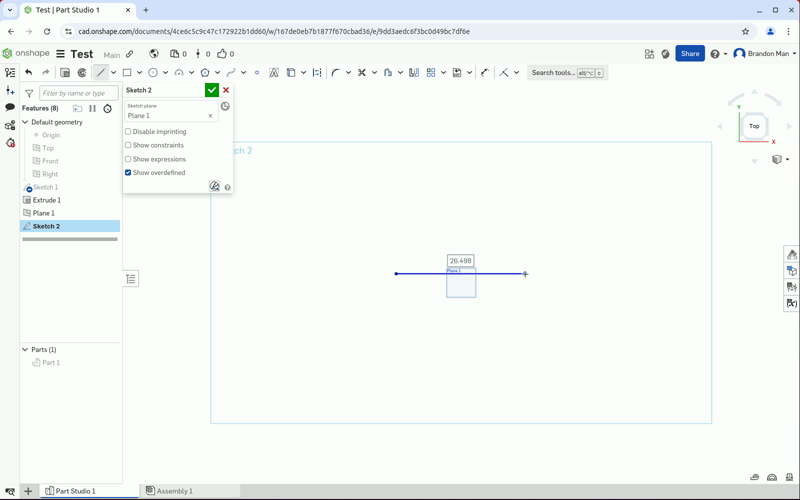
mouse_move(525, 177)
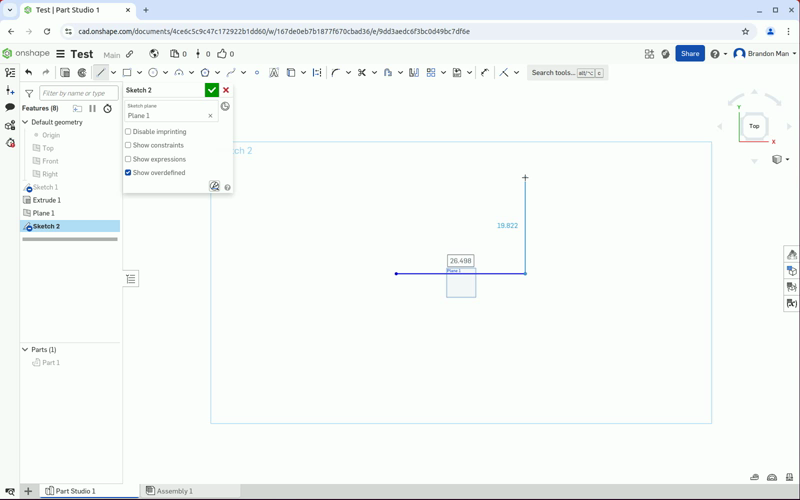
click(525, 177)
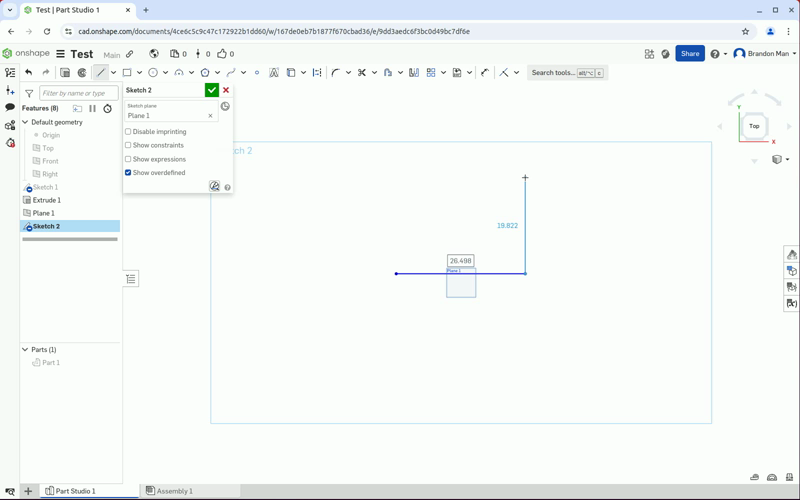
key_up(shift)
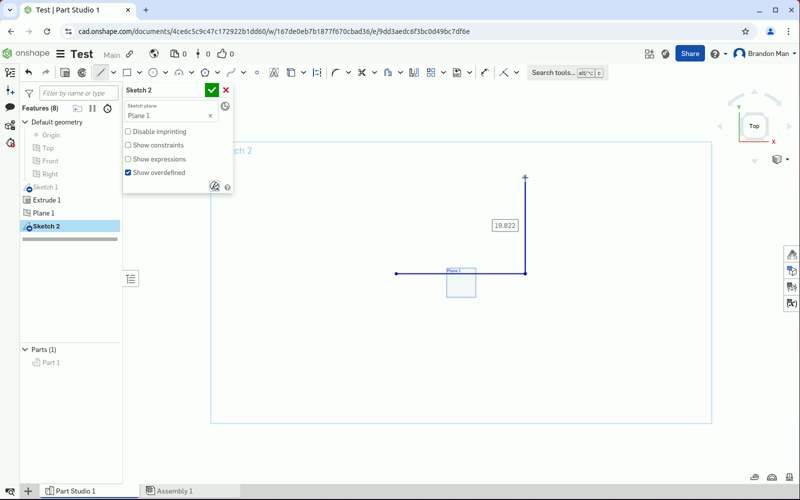
key_down(shift)
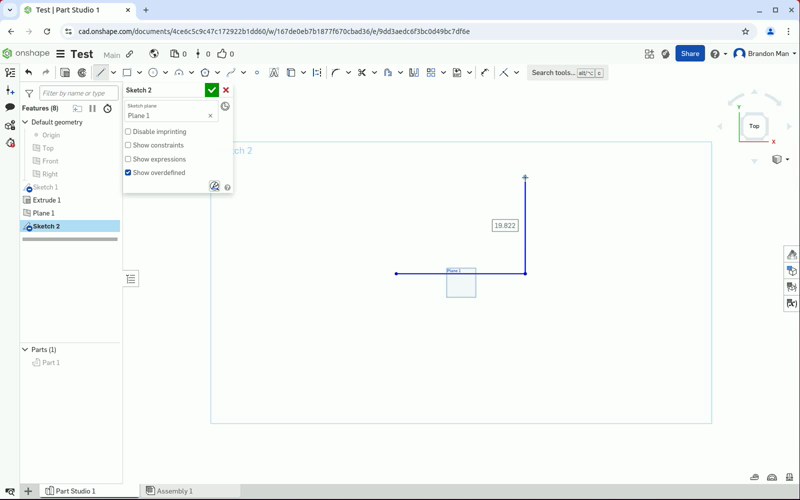
mouse_move(396, 177)
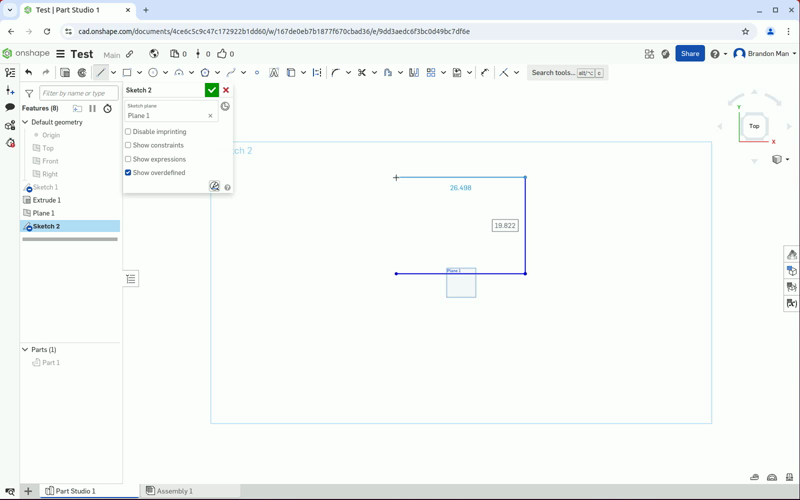
click(396, 177)
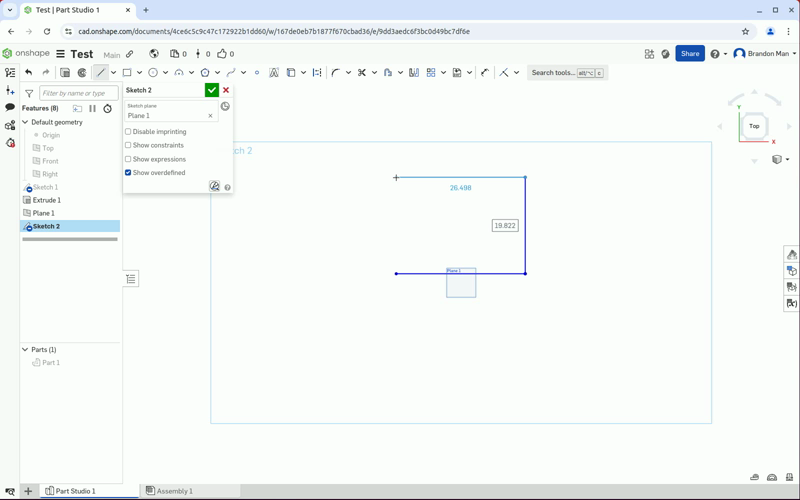
key_up(shift)
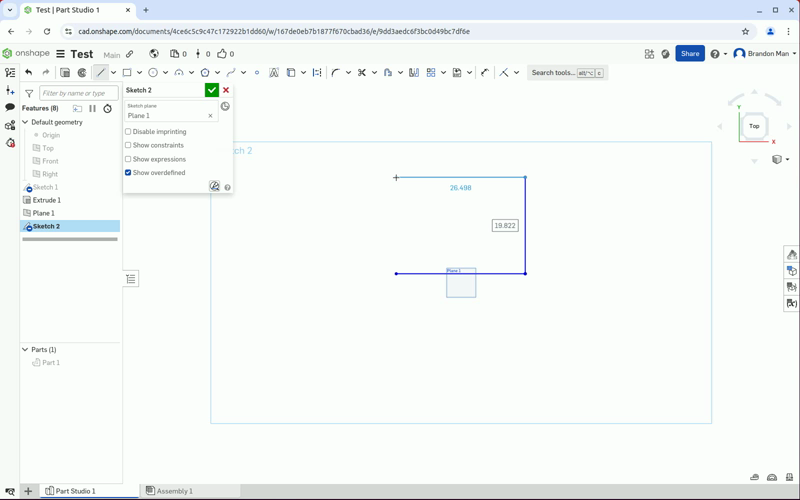
key_down(shift)
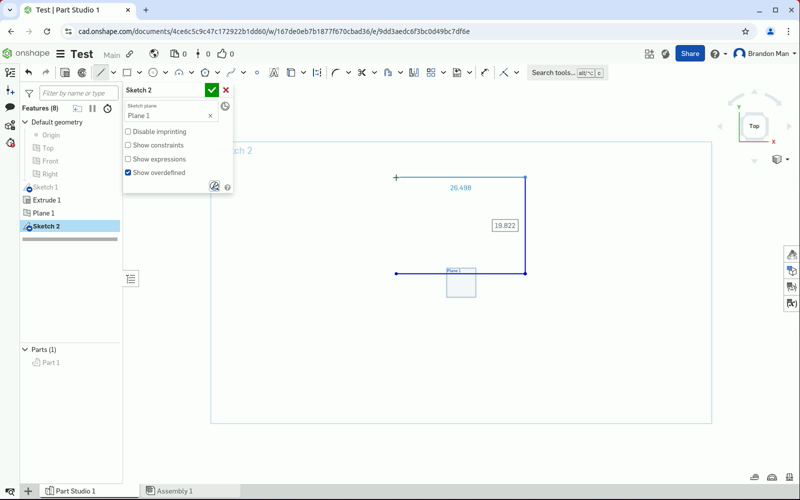
mouse_move(396, 273)
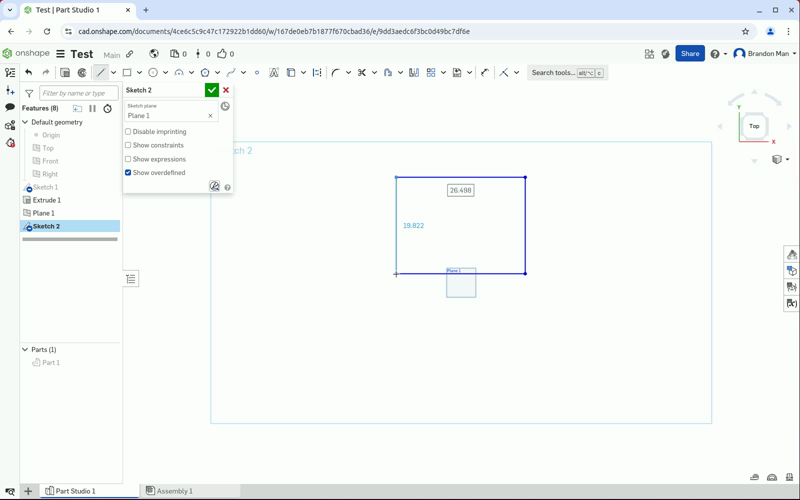
key_up(shift)
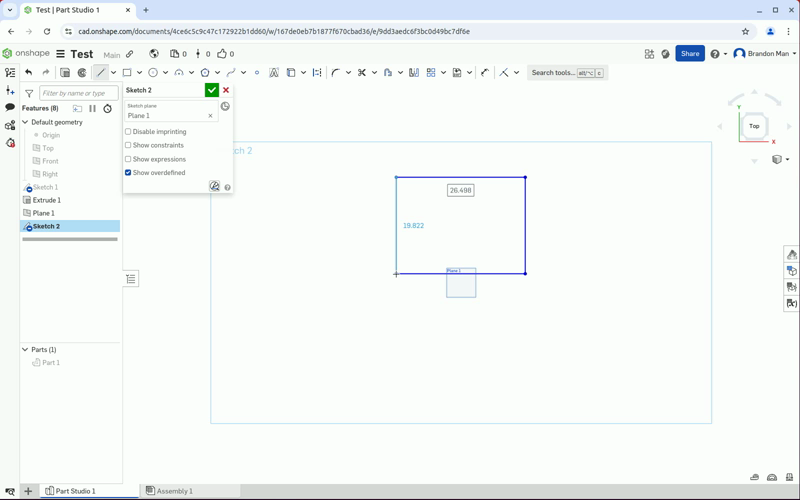
click(396, 273)
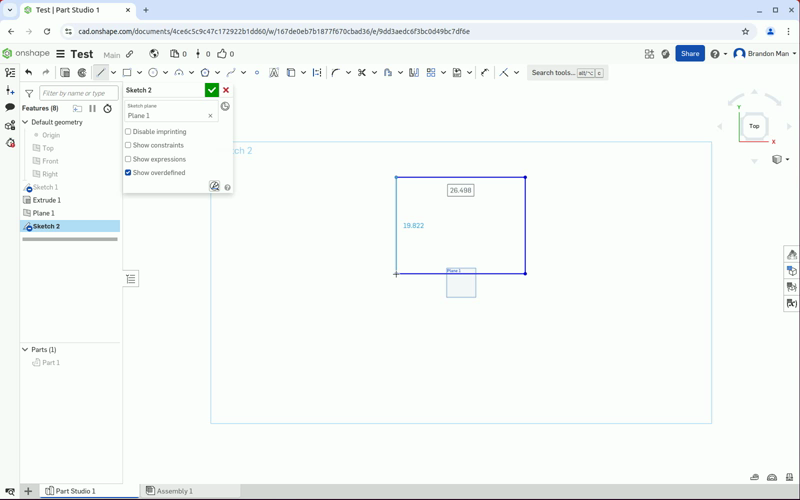
key(esc)
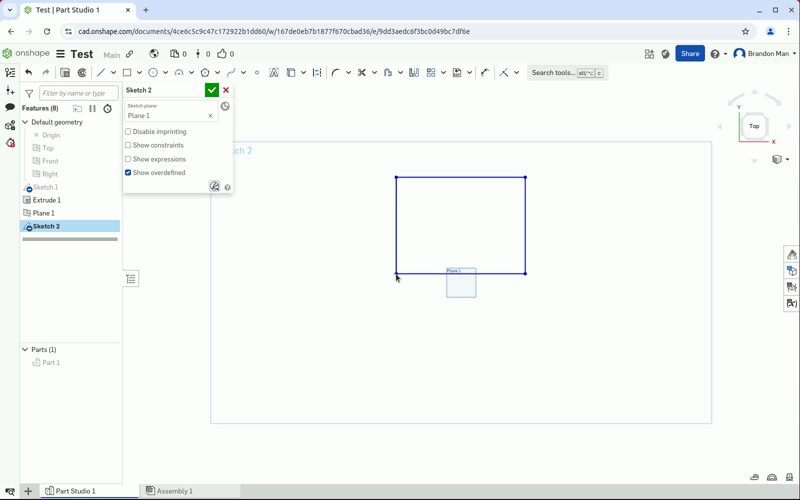
mouse_move(496, 230)
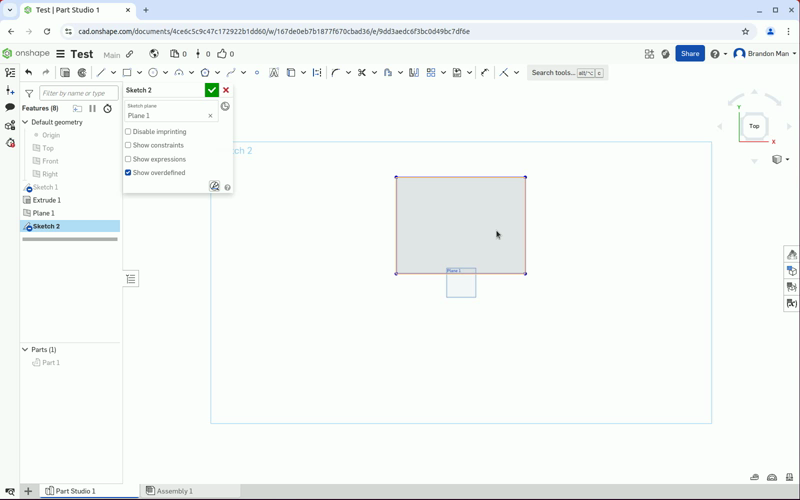
click(496, 230)
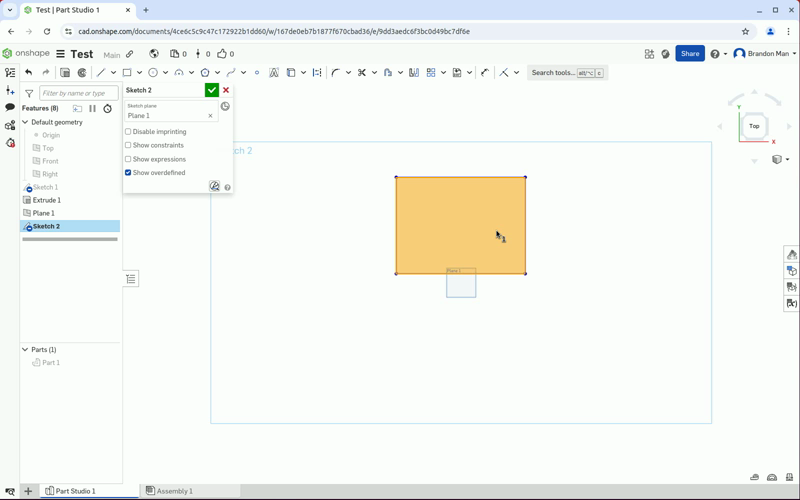
mouse_move(73, 352)
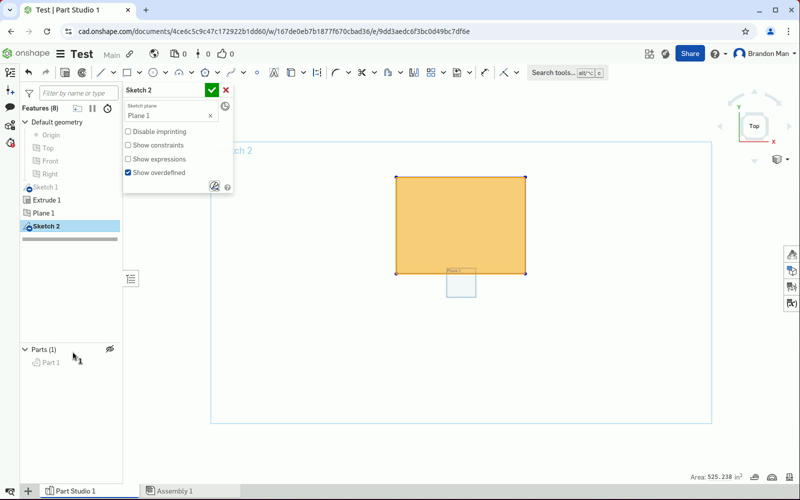
key(shift+y)
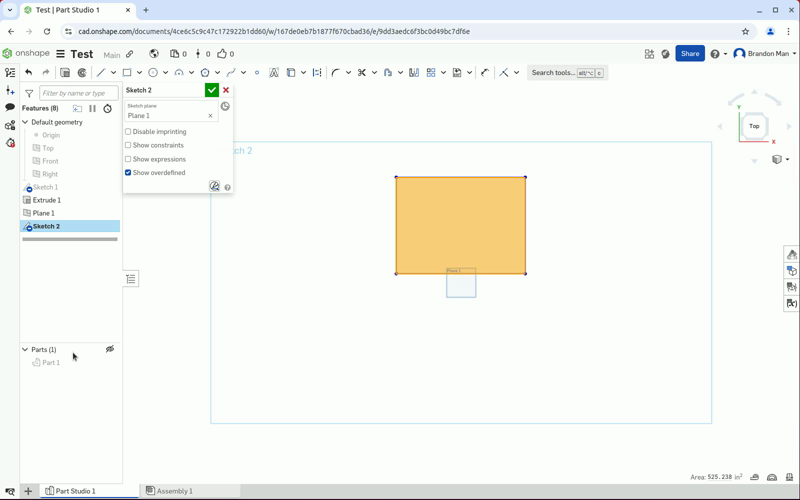
key(shift+e)
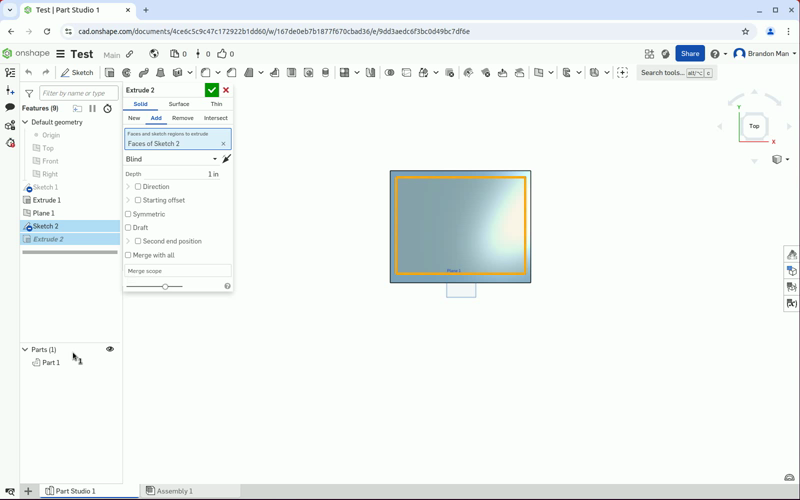
mouse_move(143, 106)
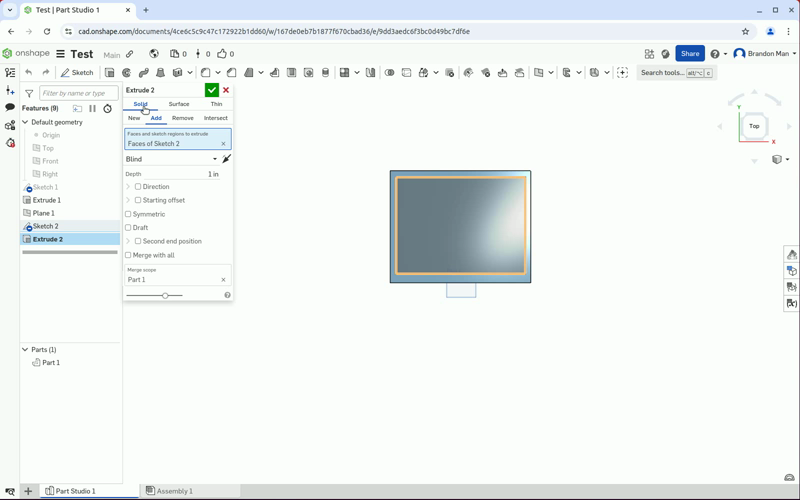
click(143, 106)
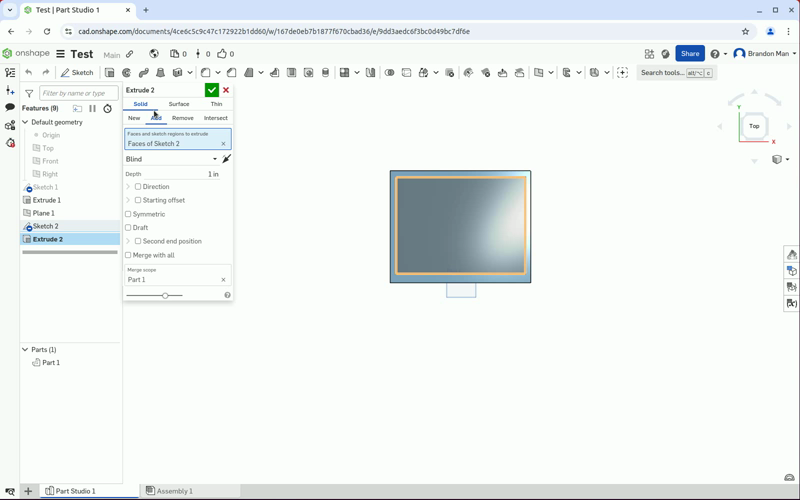
mouse_move(186, 120)
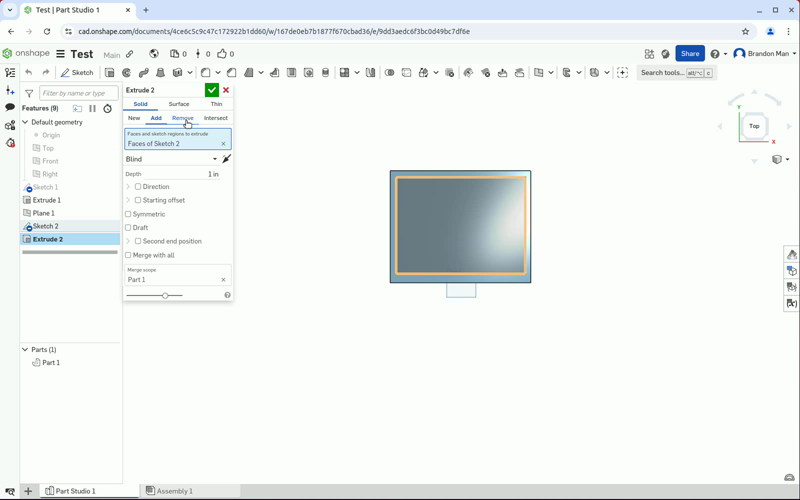
click(186, 120)
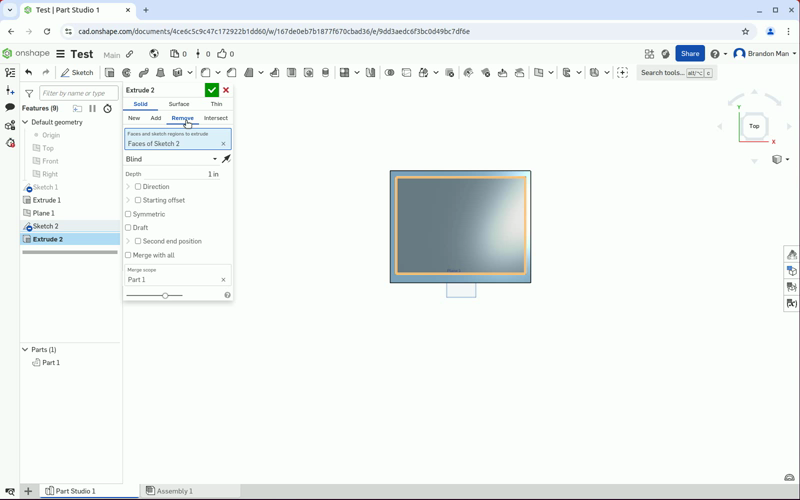
key(tab, 4)
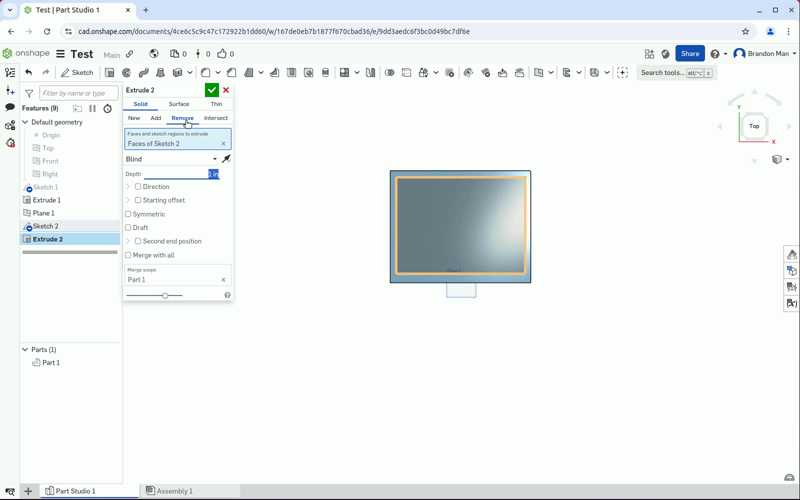
text(21.664)
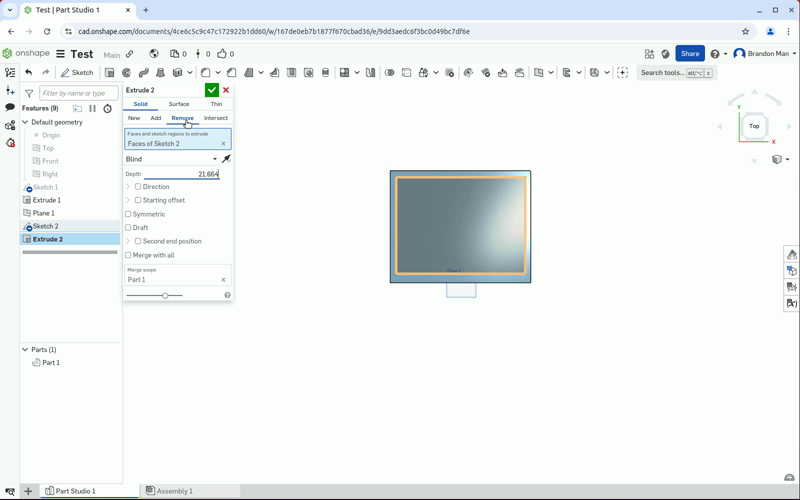
key(tab, 6)
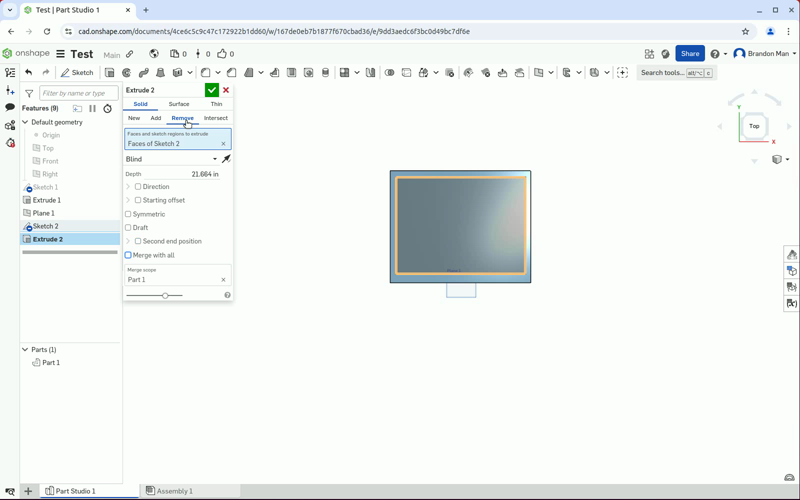
key(space)
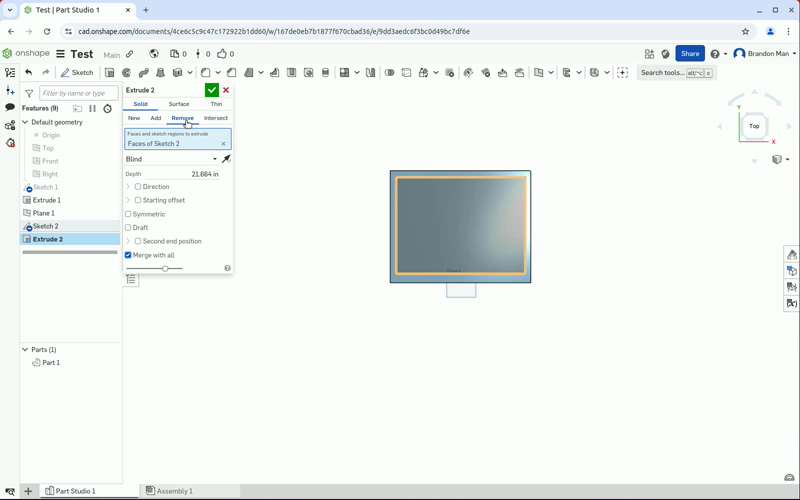
key(enter)
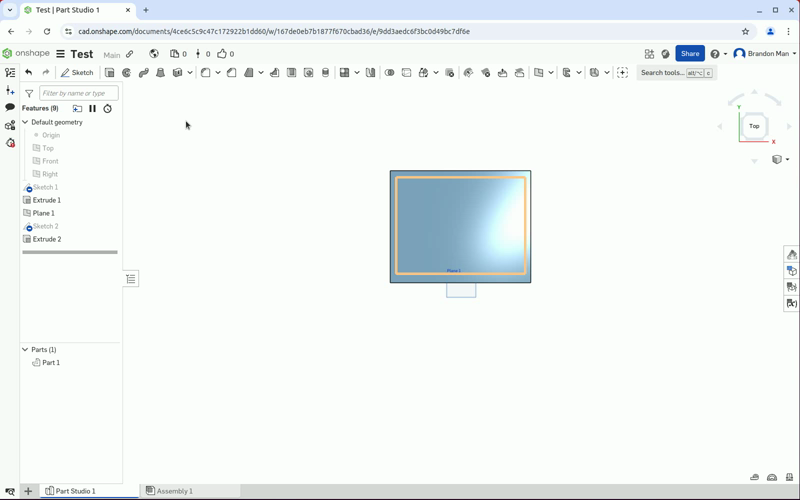
key(shift+h)
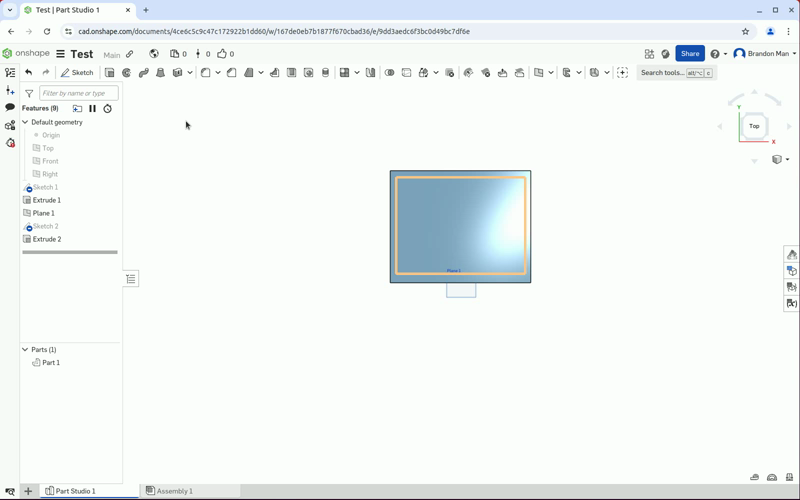
key(shift+h)
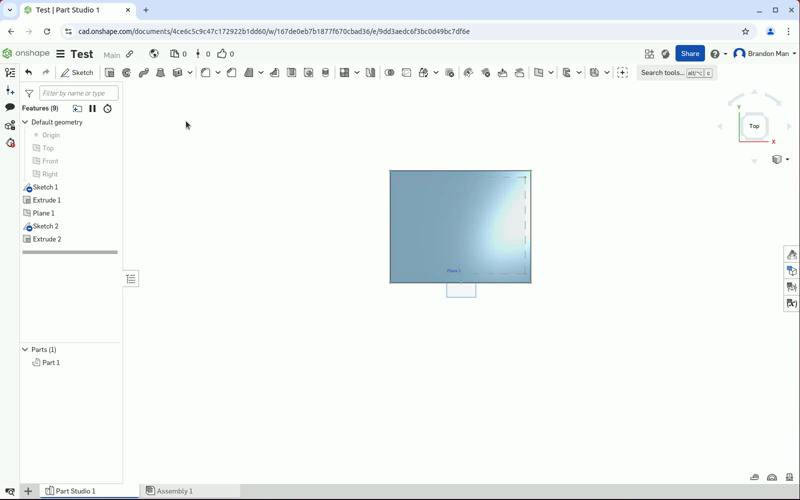
key(shift+7)
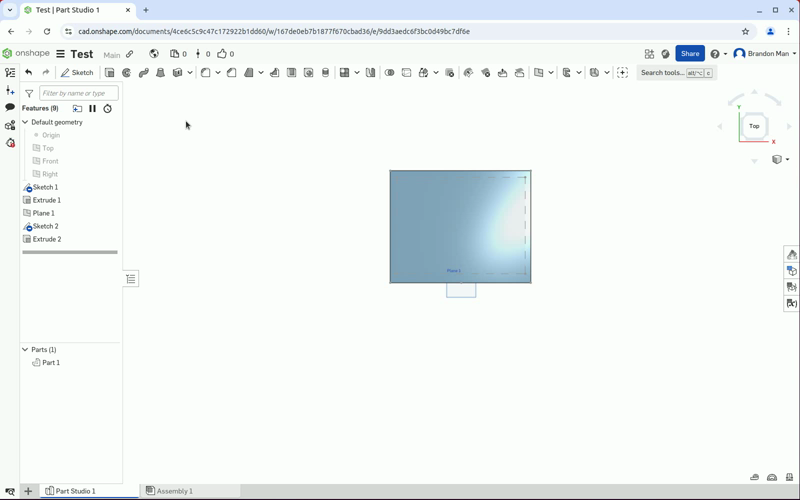
key(up, 3)
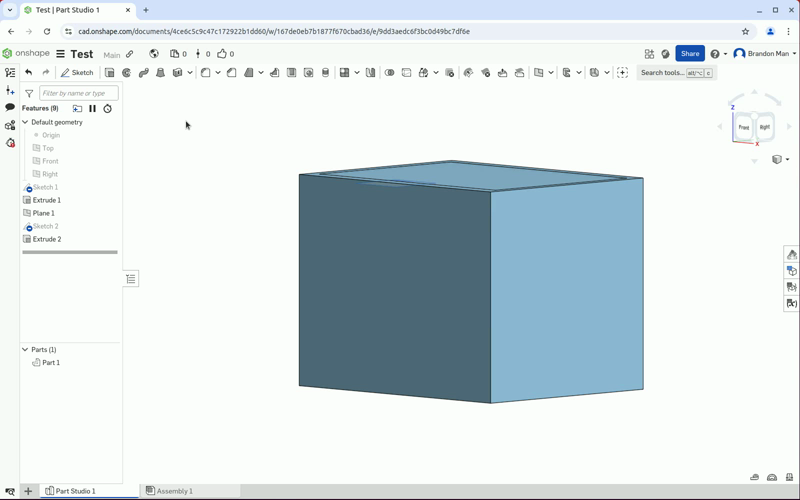
key(left, 3)
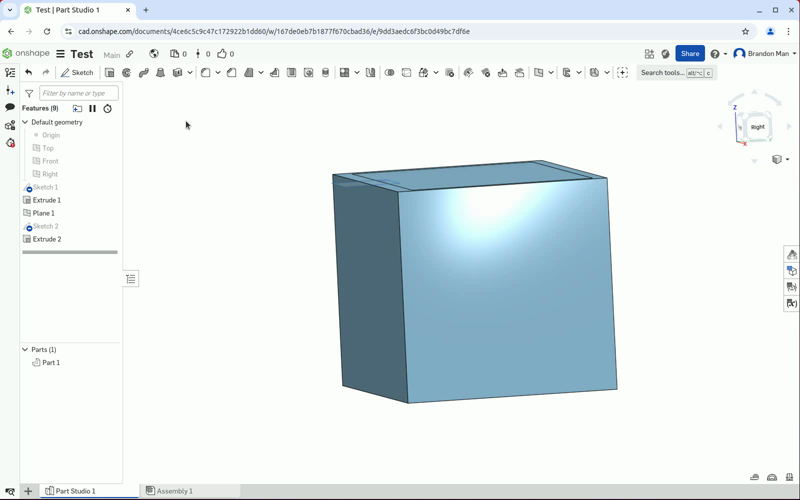
key(right, 3)
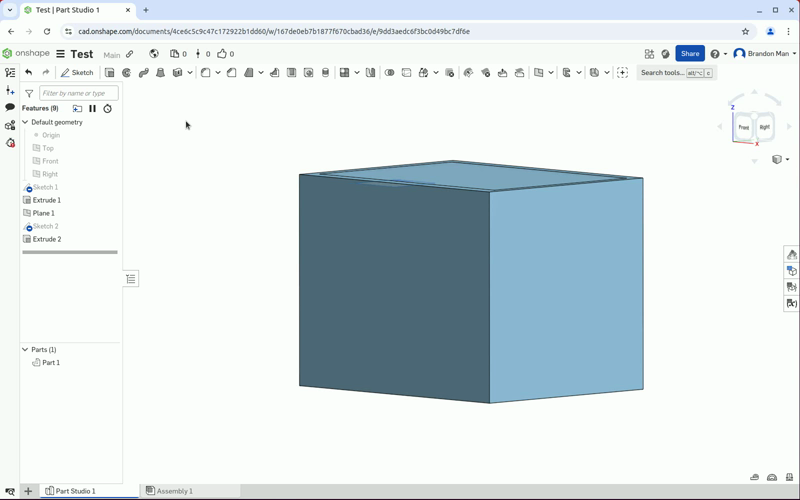
key(down, 3)
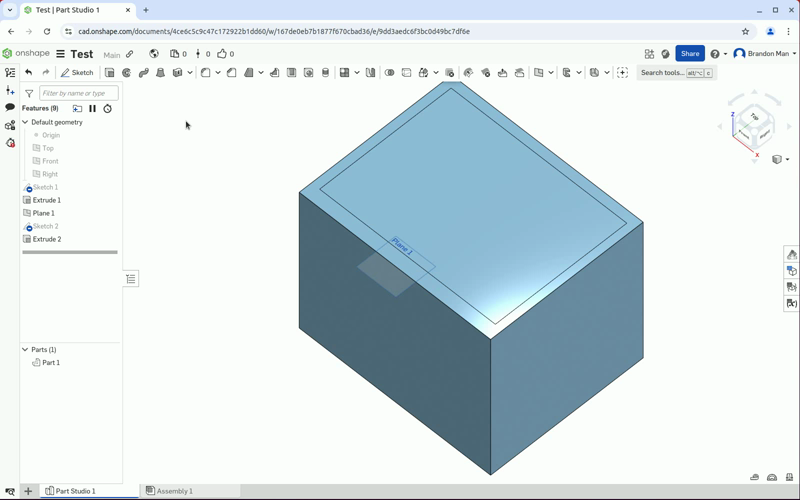
mouse_move(73, 189)
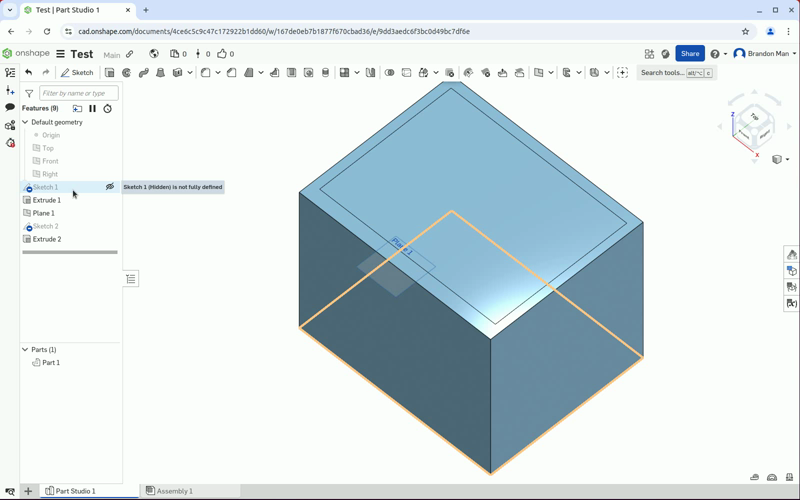
click(73, 189)